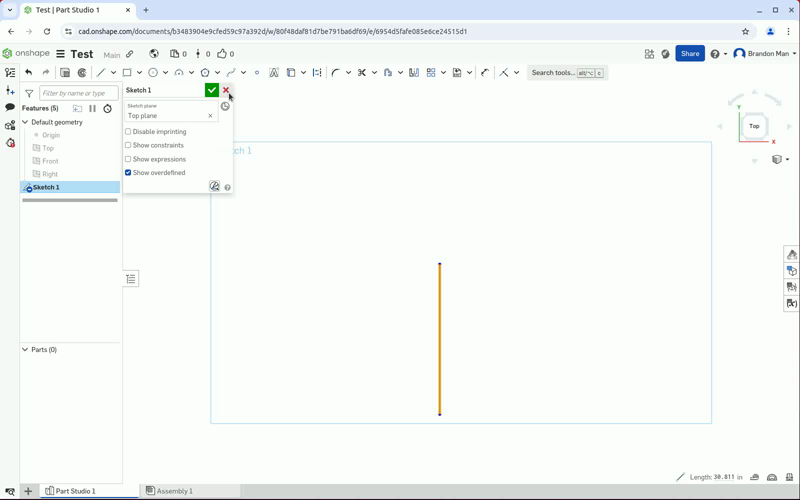
key(shift+h)
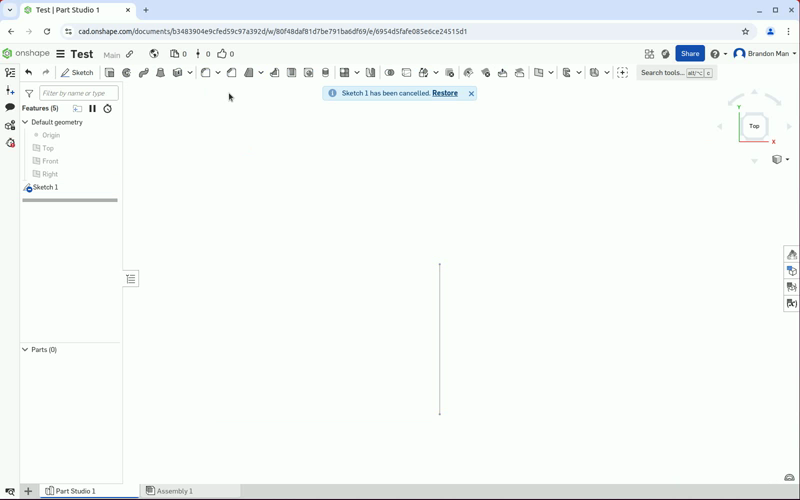
key(shift+s)
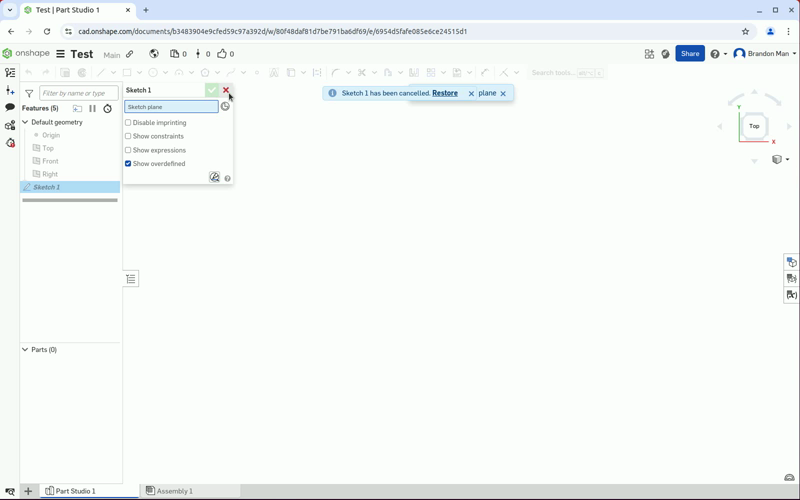
mouse_move(73, 150)
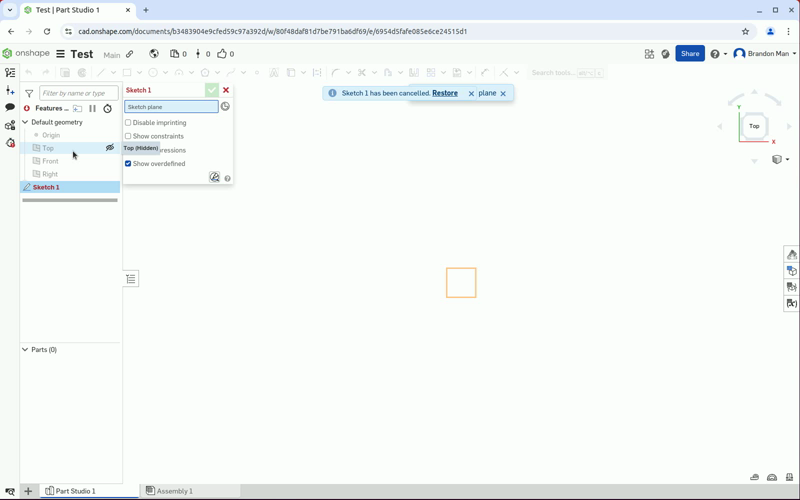
click(73, 150)
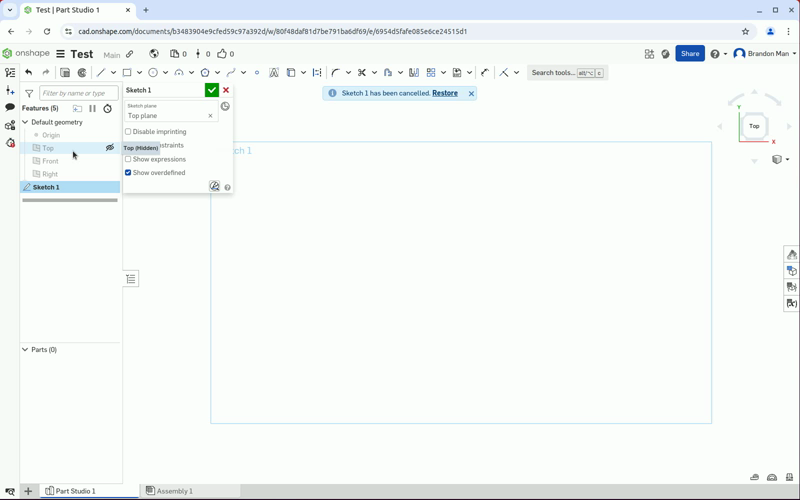
mouse_move(73, 352)
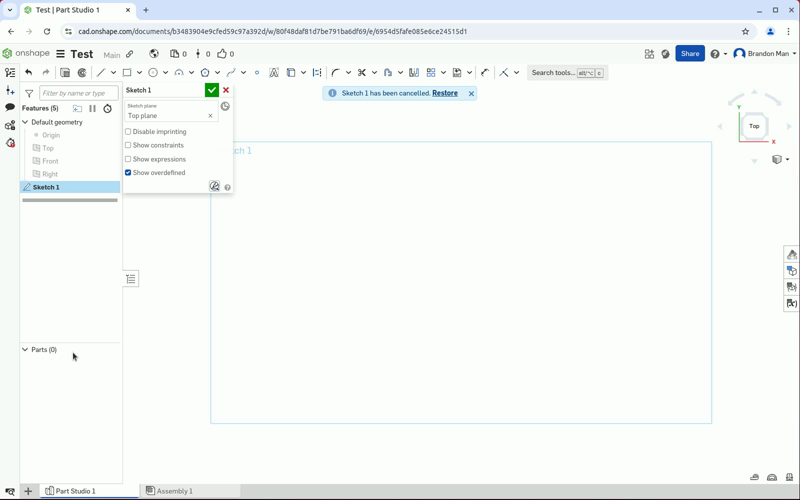
key(y)
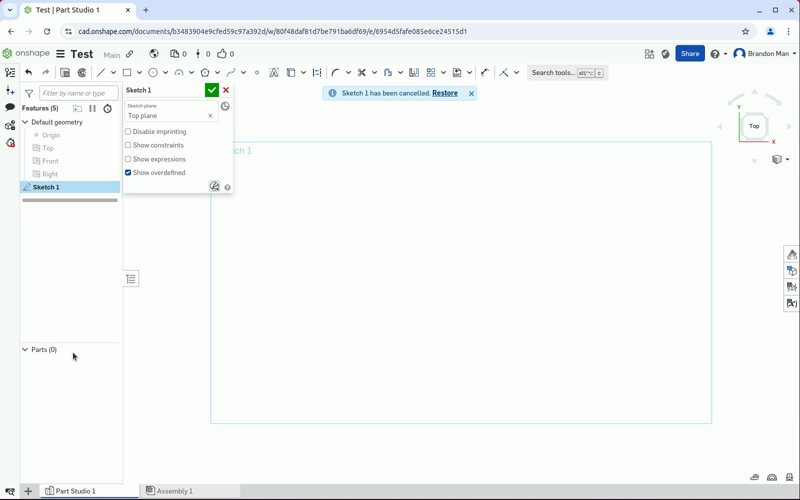
key(l)
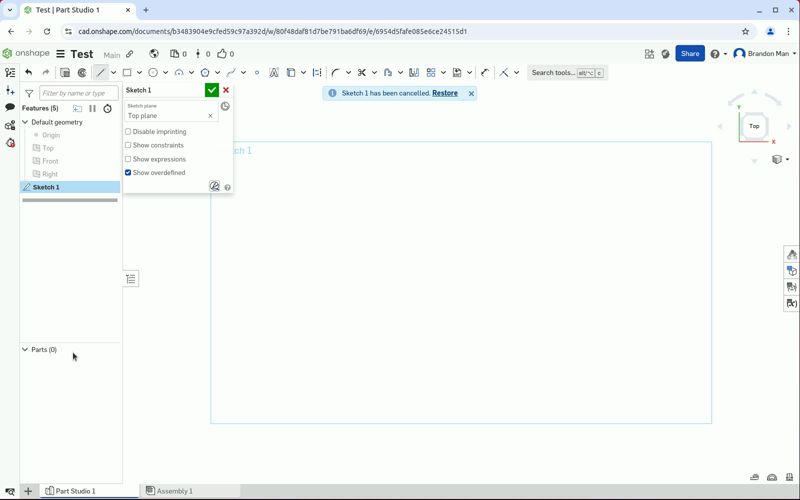
key_down(shift)
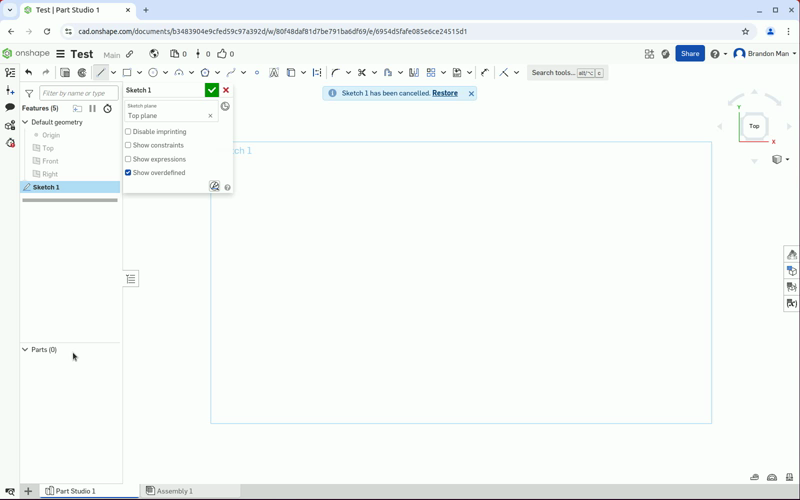
mouse_move(357, 305)
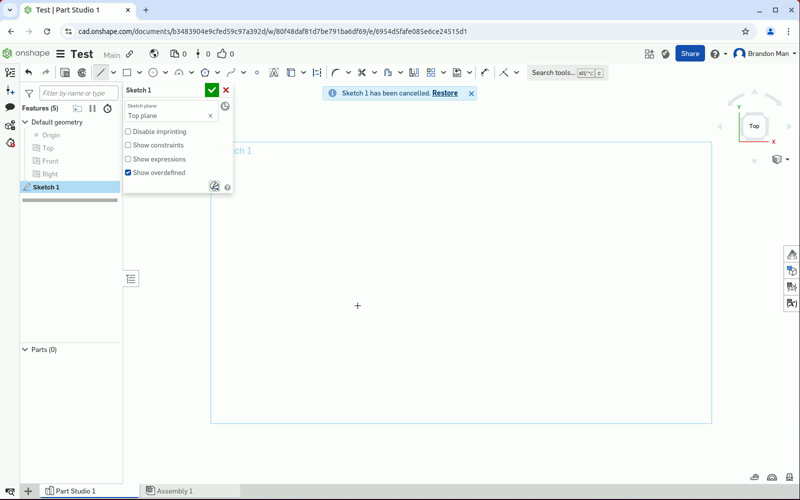
click(357, 305)
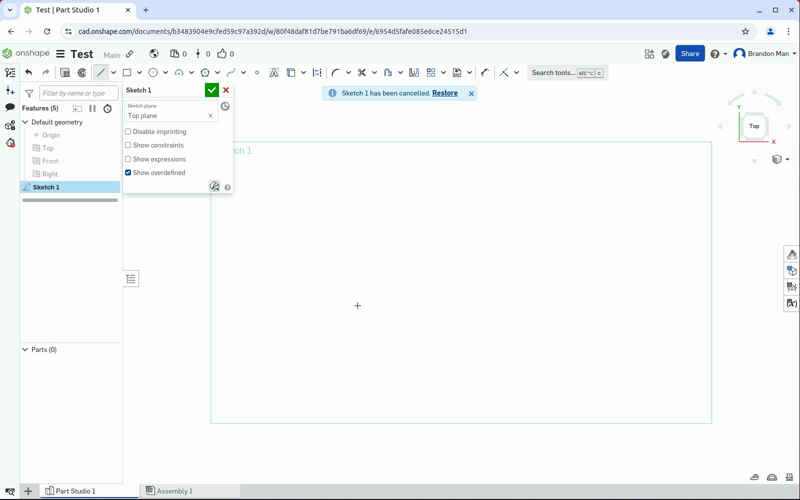
key_up(shift)
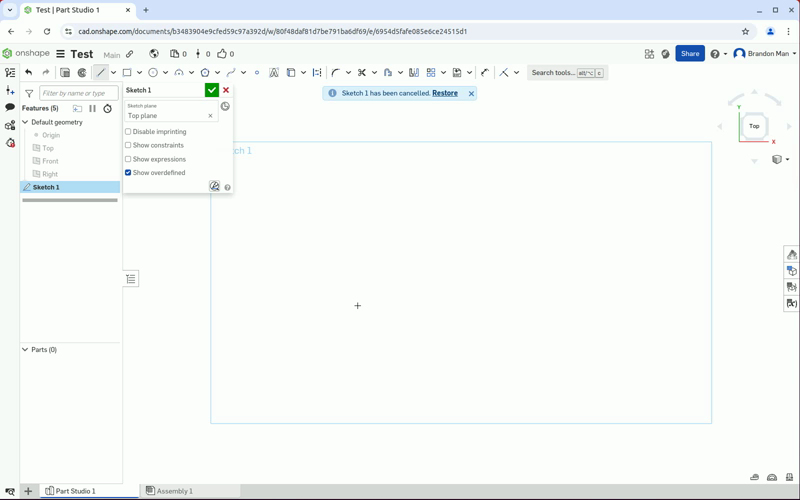
key_down(shift)
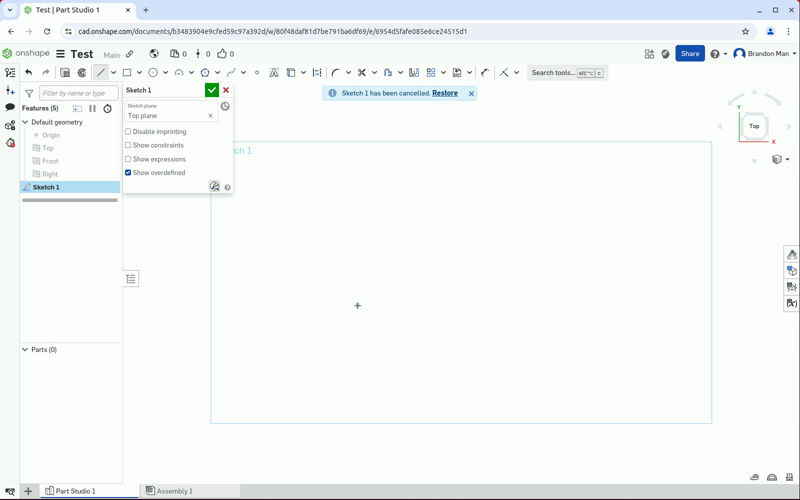
mouse_move(564, 305)
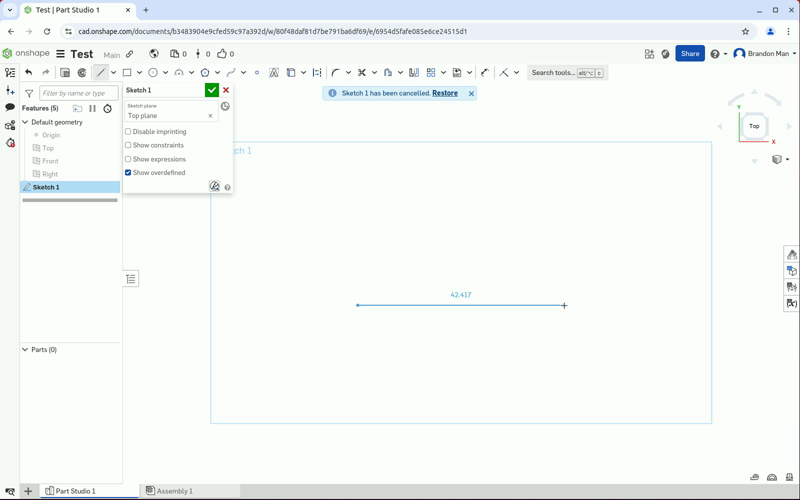
click(564, 305)
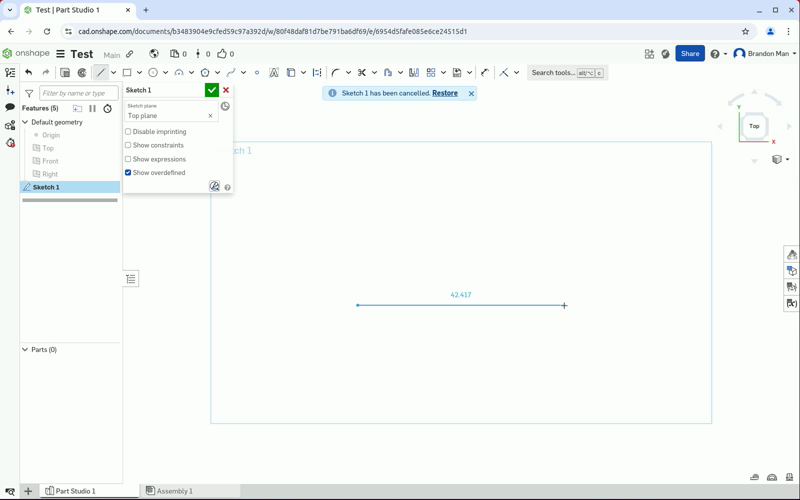
key_up(shift)
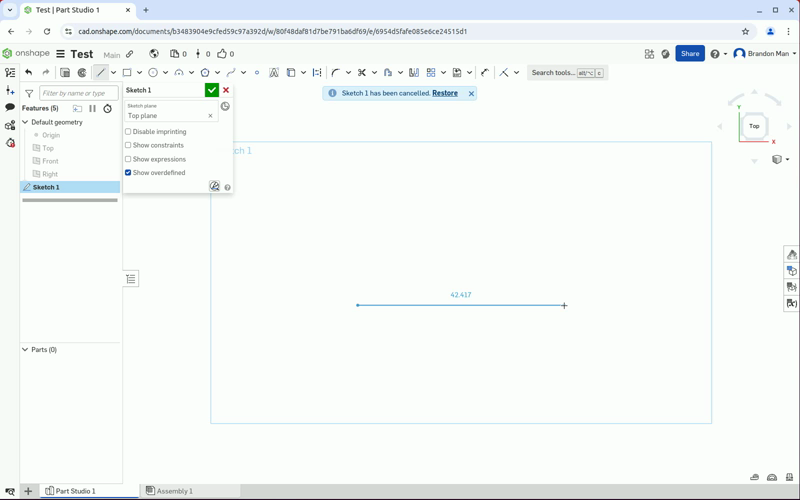
key_down(shift)
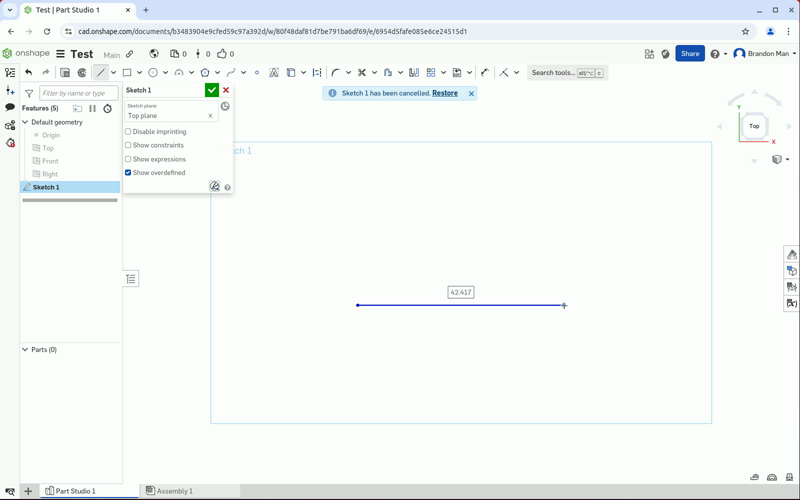
mouse_move(589, 305)
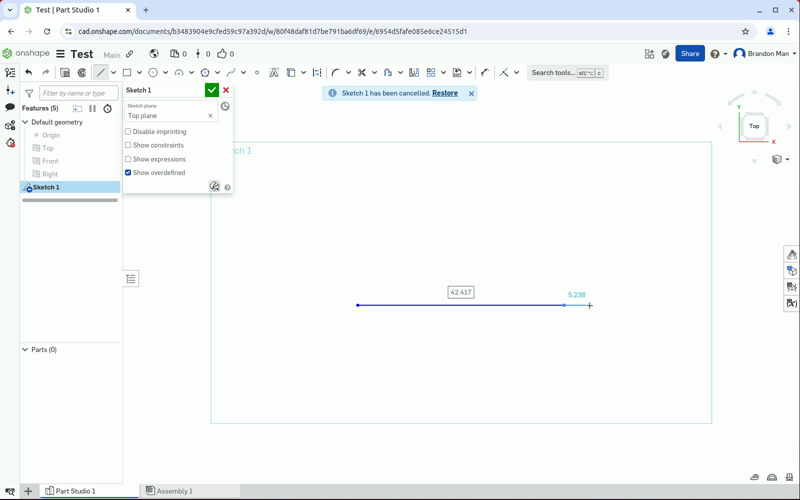
mouse_move(564, 259)
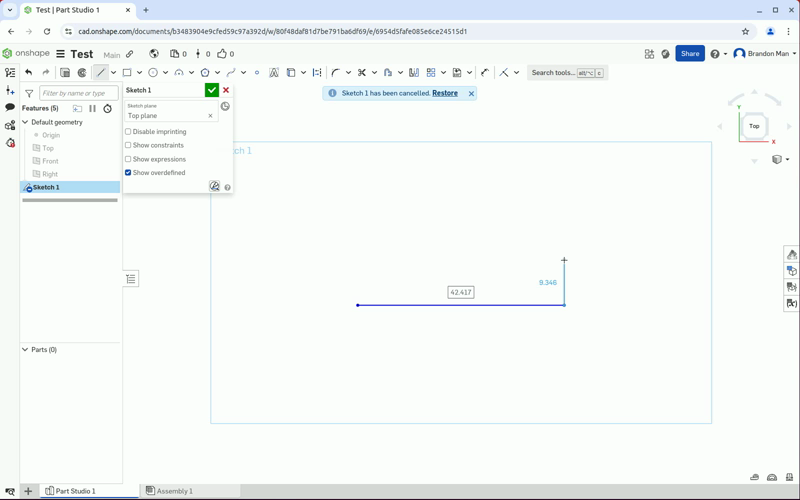
click(564, 259)
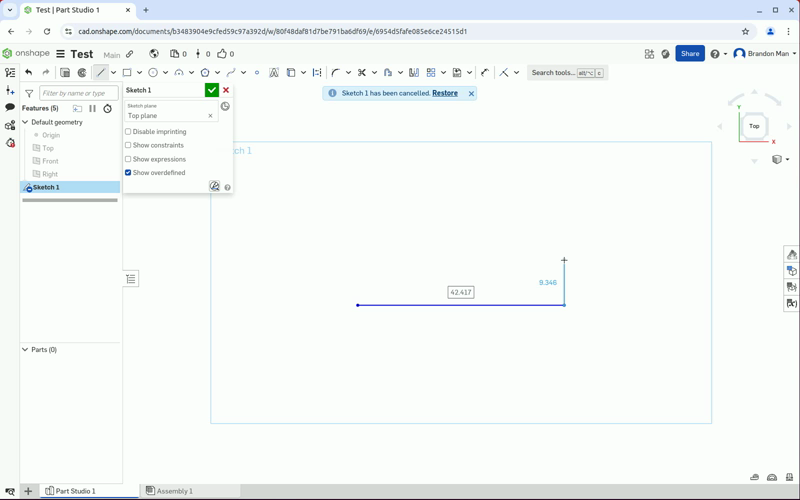
key_up(shift)
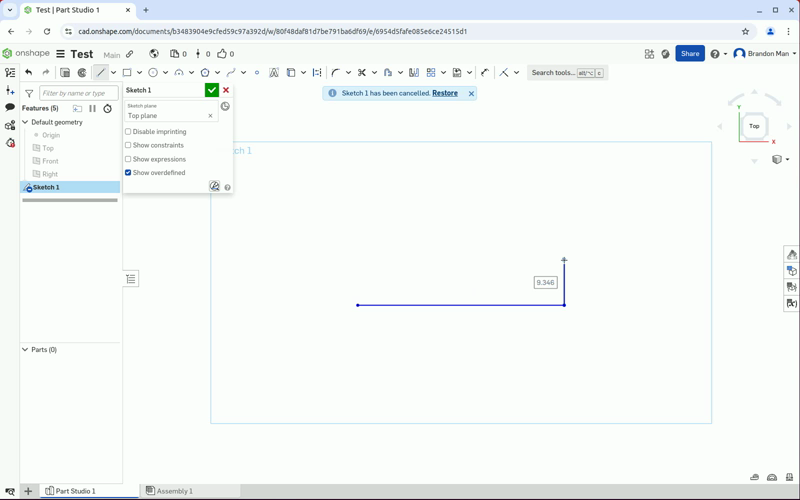
key_down(shift)
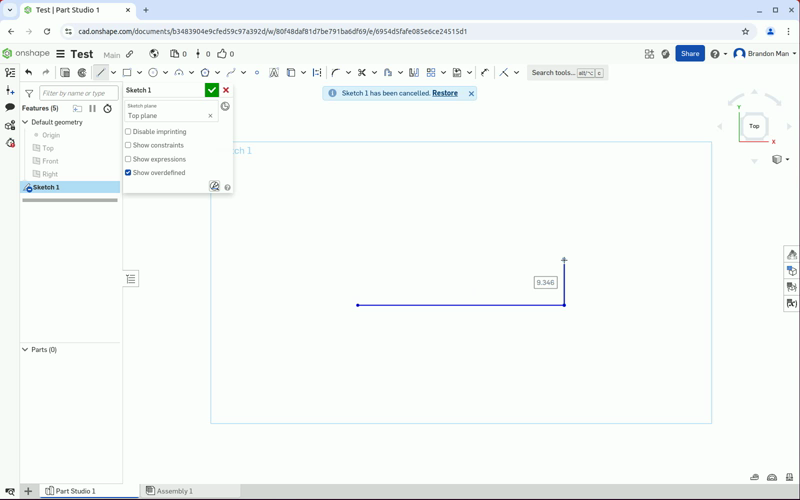
mouse_move(357, 259)
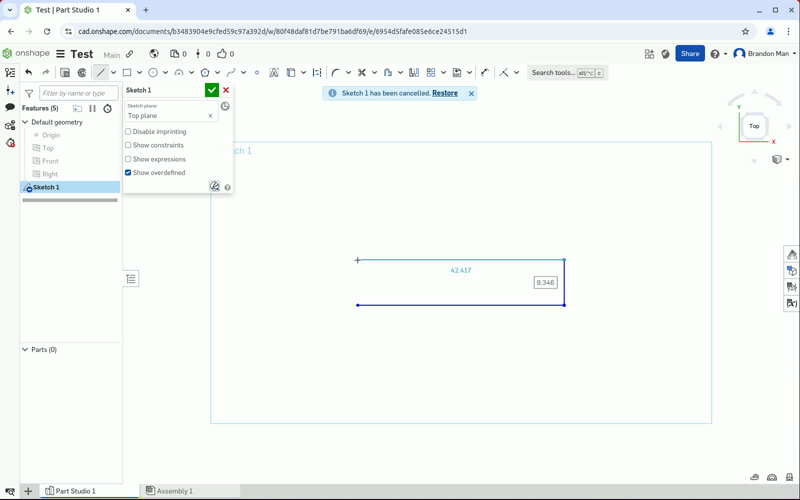
click(357, 259)
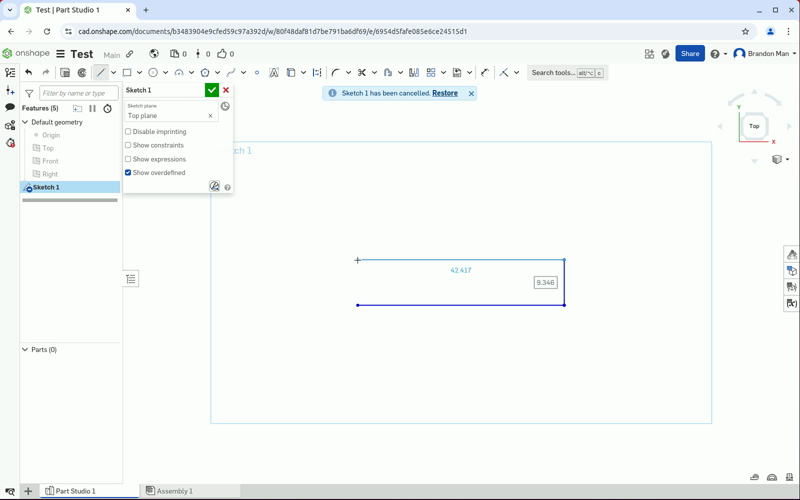
key_up(shift)
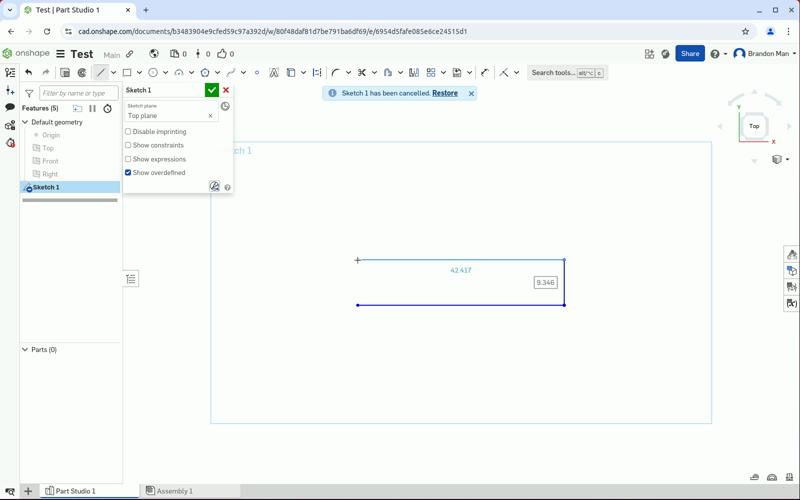
mouse_move(387, 259)
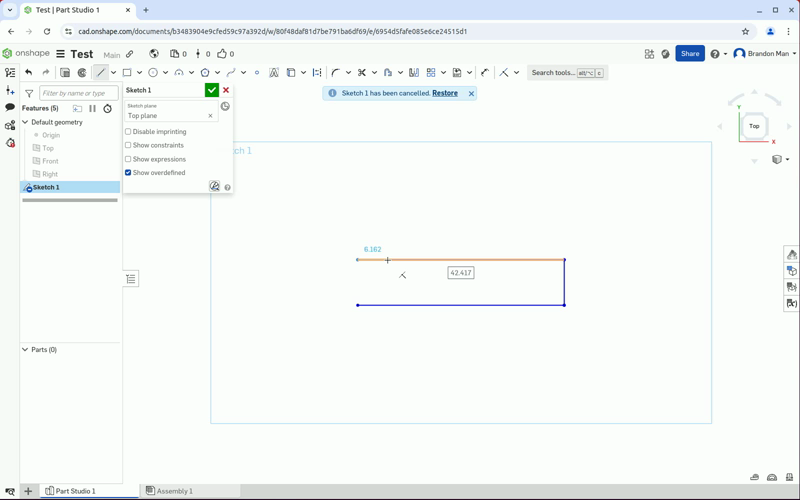
key_down(shift)
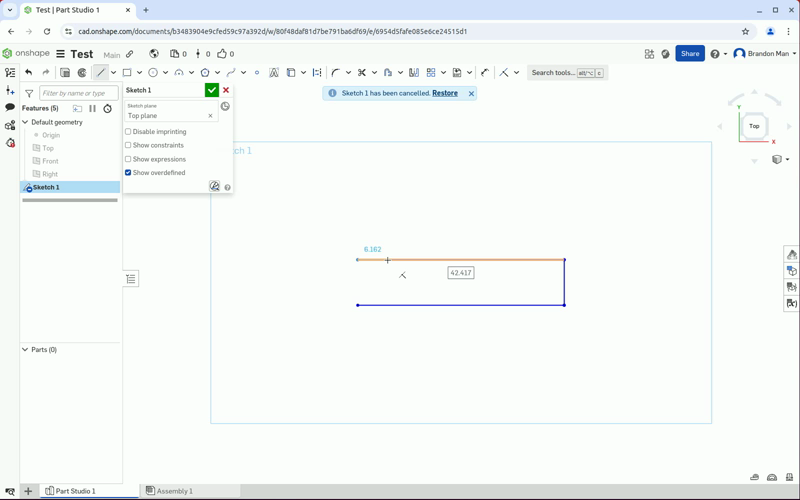
mouse_move(357, 305)
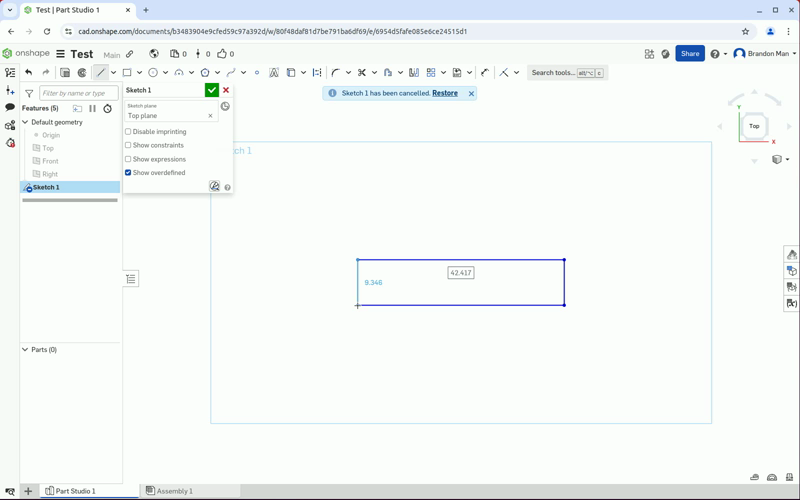
key_up(shift)
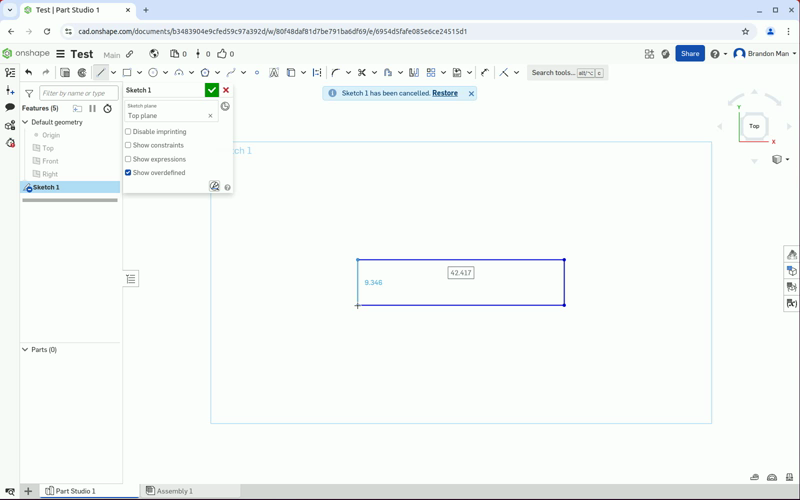
click(357, 305)
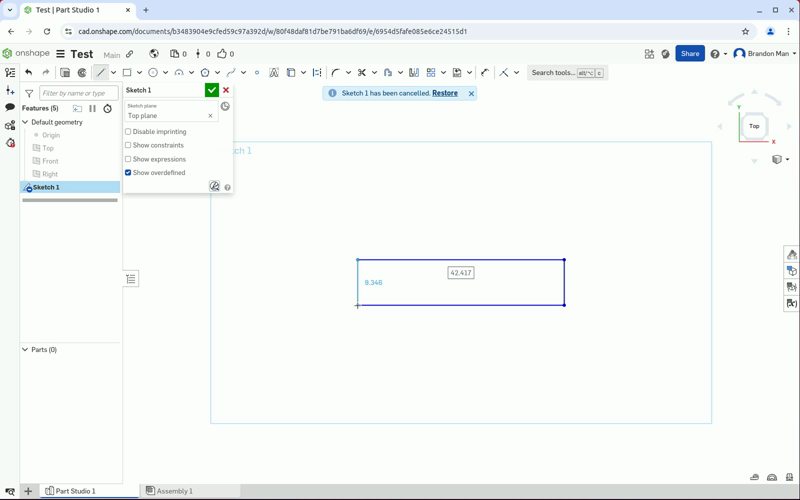
key(esc)
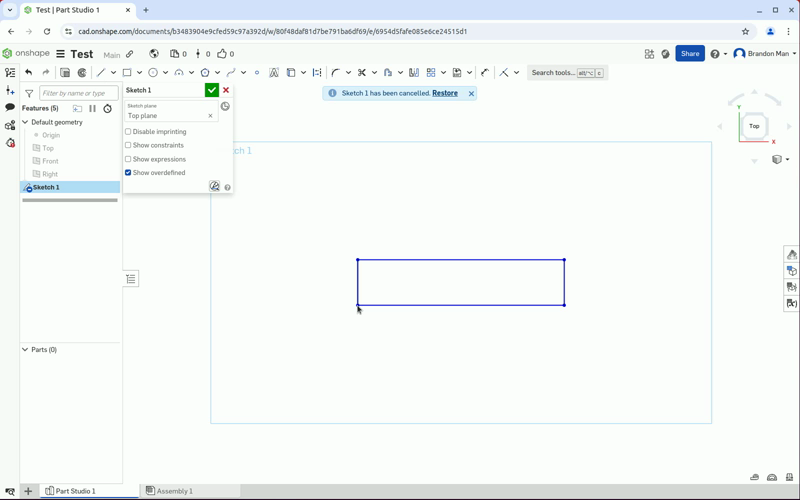
mouse_move(434, 285)
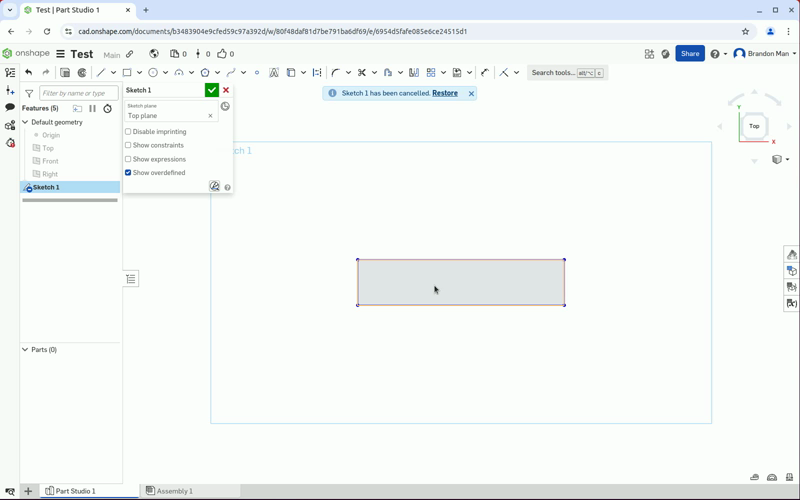
click(434, 285)
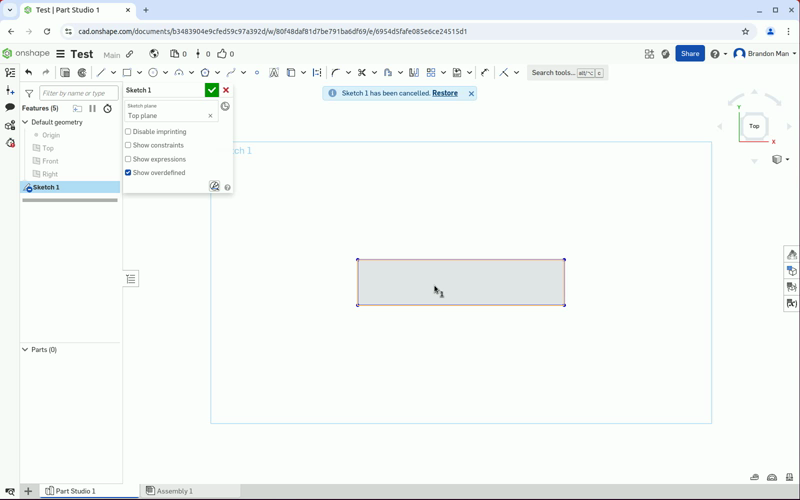
mouse_move(73, 352)
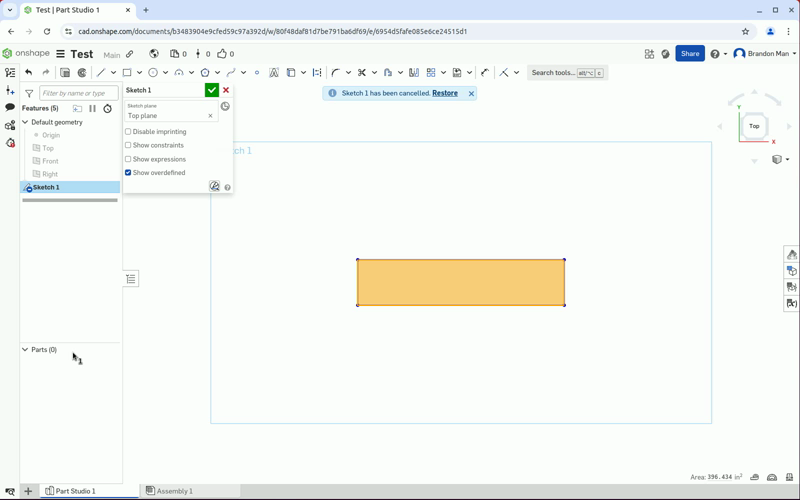
key(shift+y)
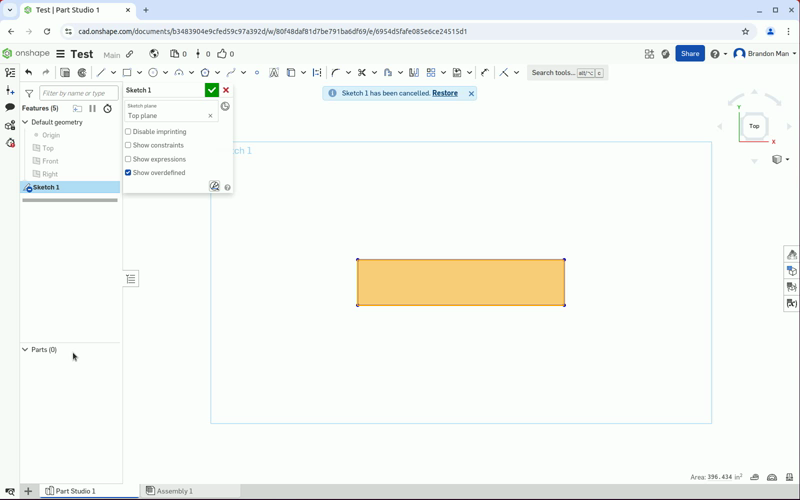
key(shift+e)
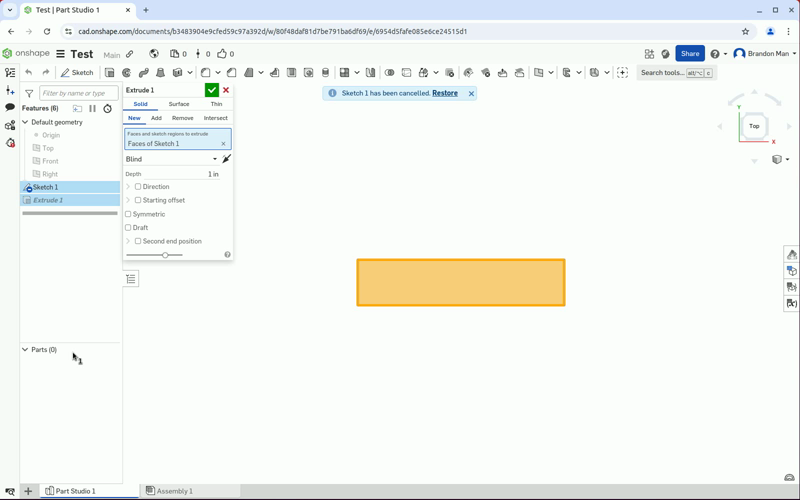
mouse_move(143, 106)
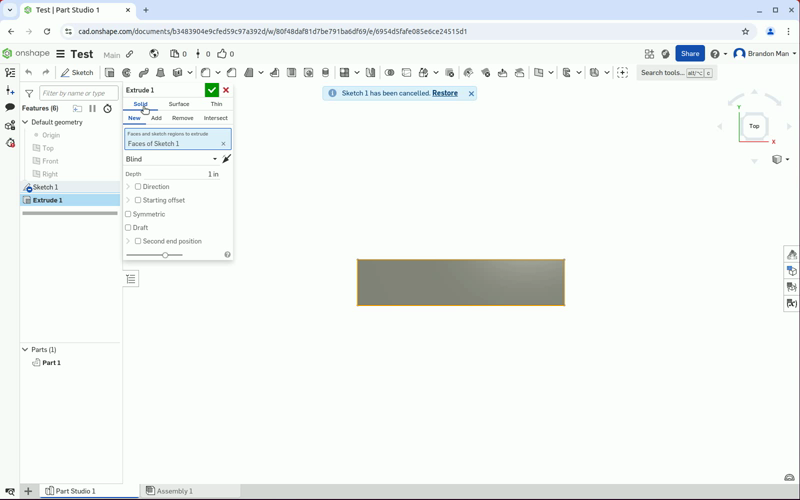
click(143, 106)
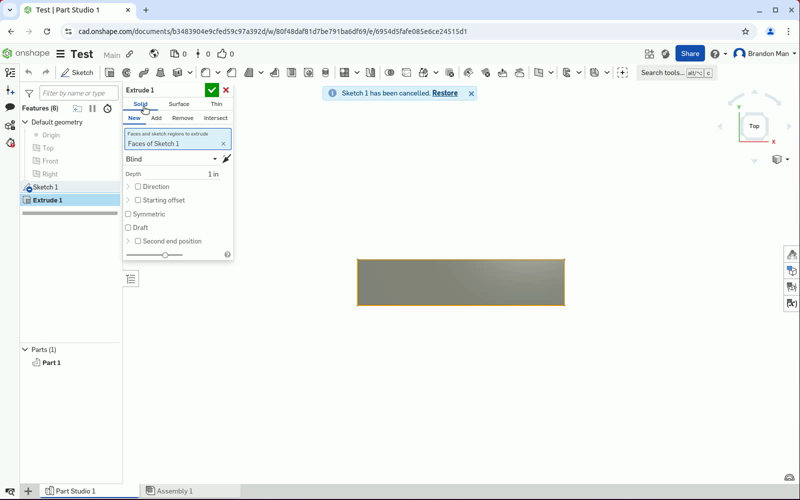
mouse_move(137, 120)
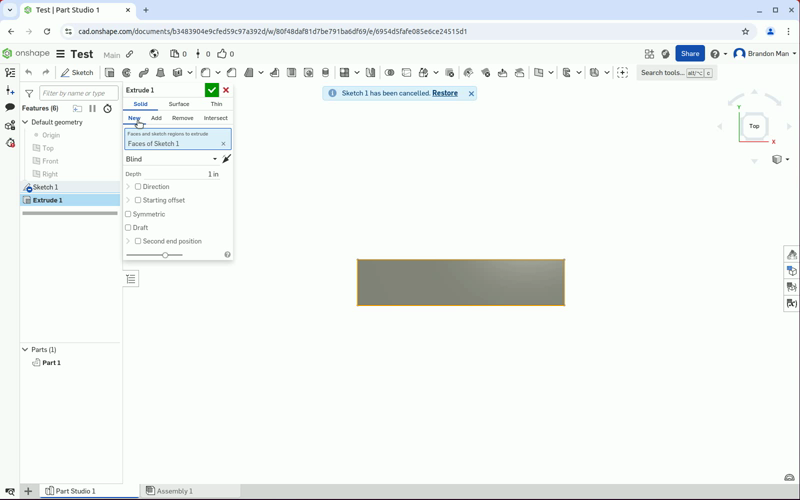
click(137, 120)
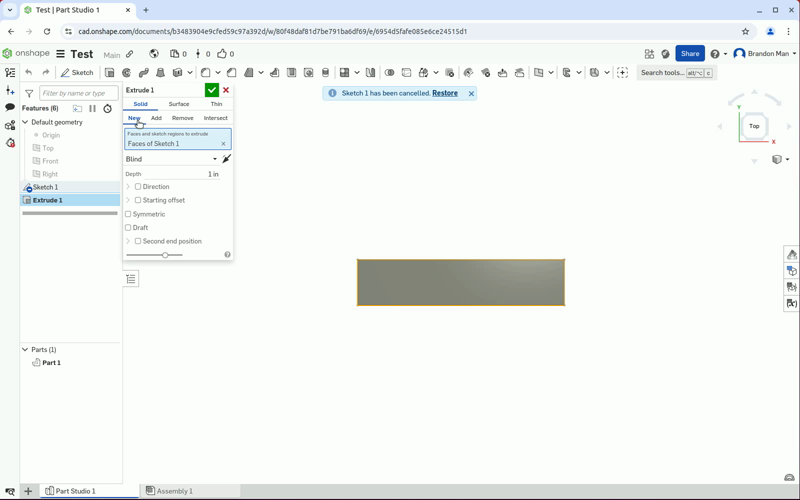
key(tab, 4)
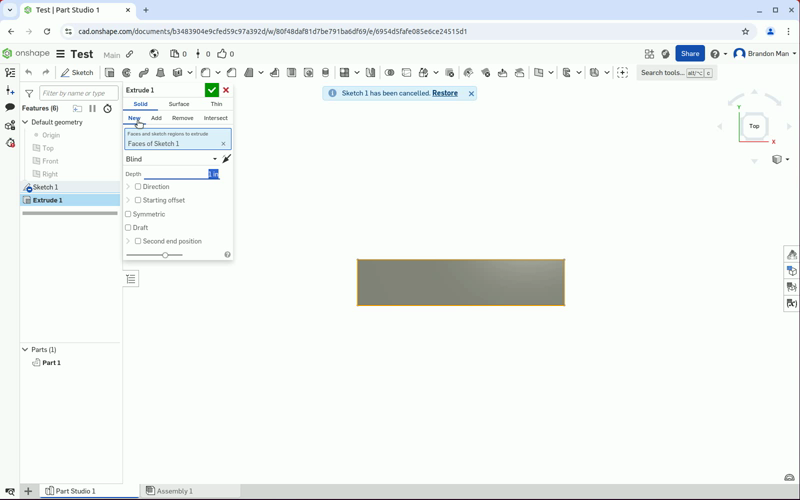
text(1.444)
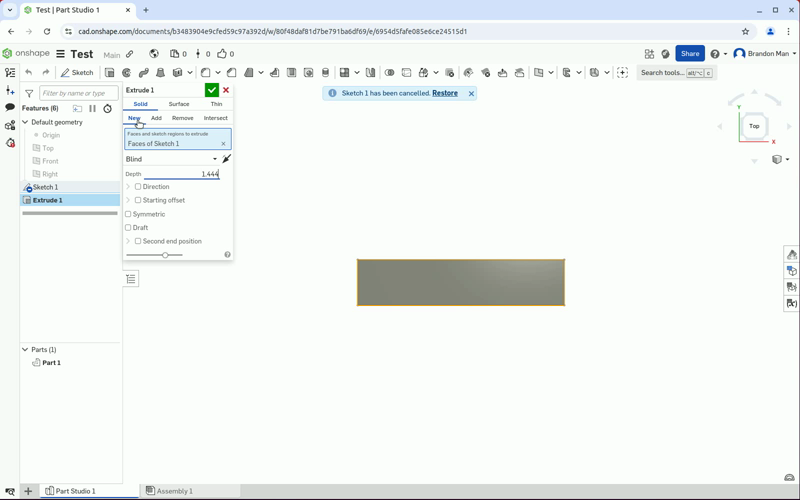
key(enter)
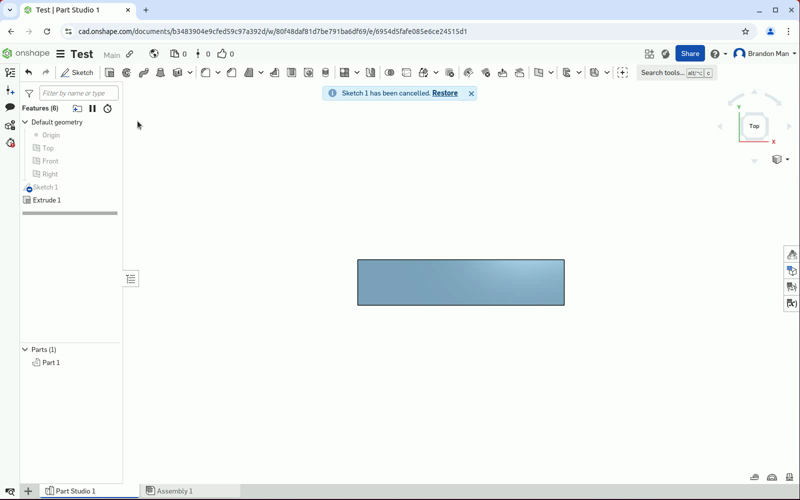
key(shift+h)
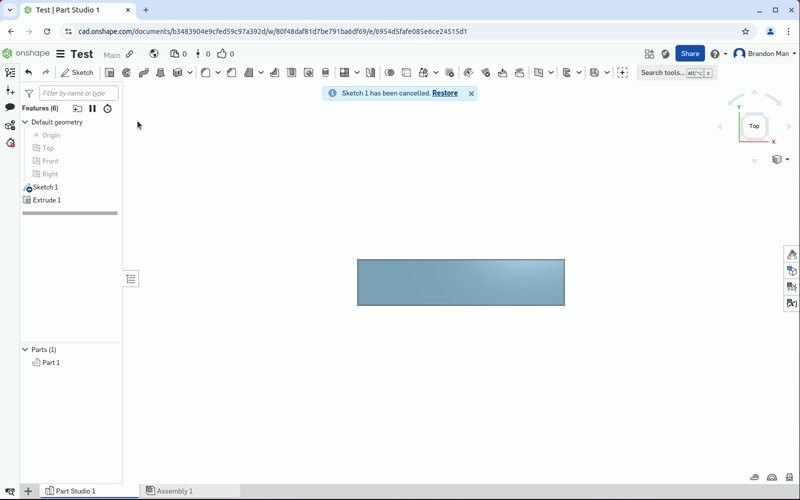
key(shift+h)
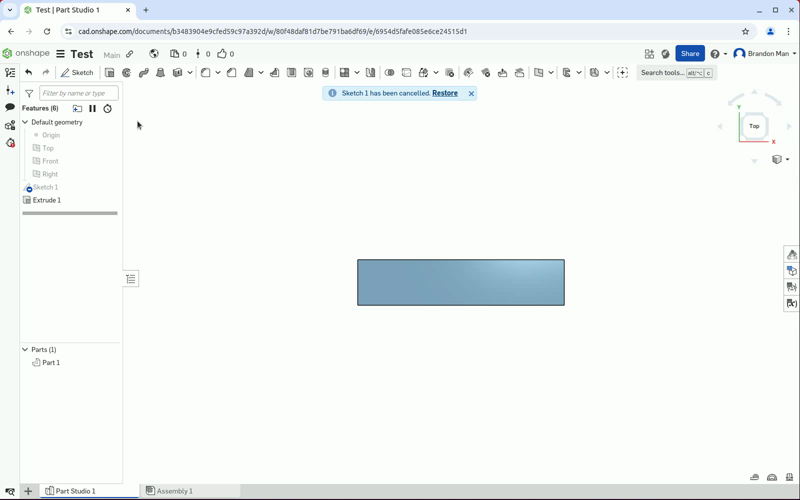
mouse_move(73, 189)
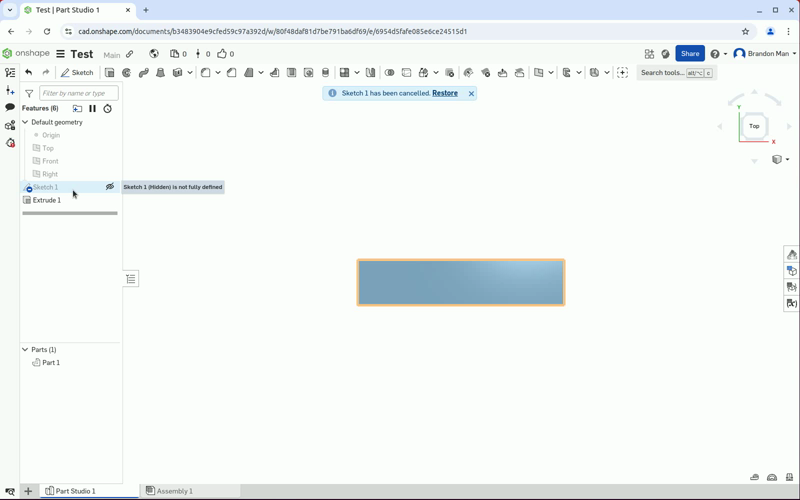
click(73, 189)
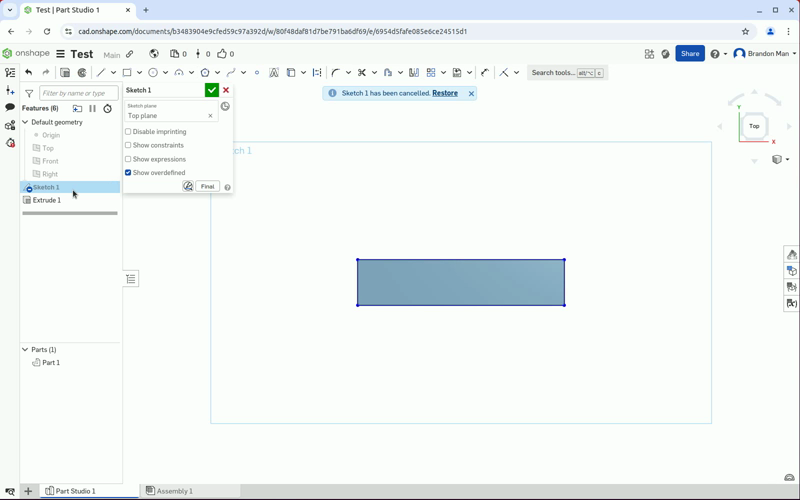
mouse_move(229, 92)
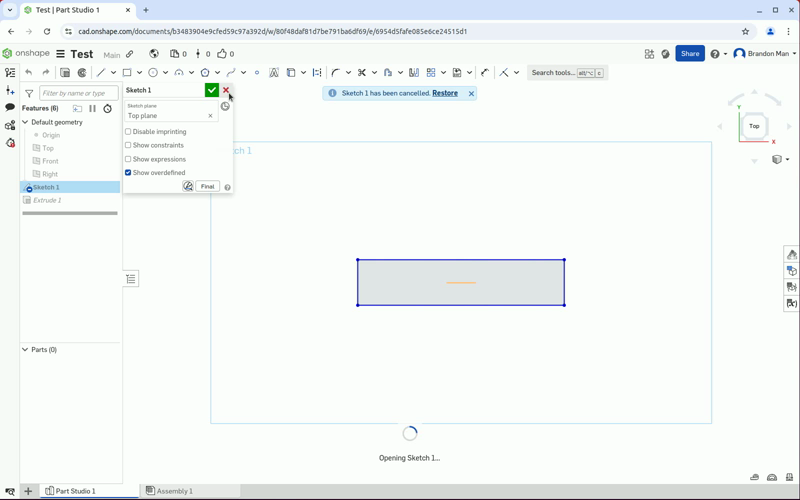
click(229, 92)
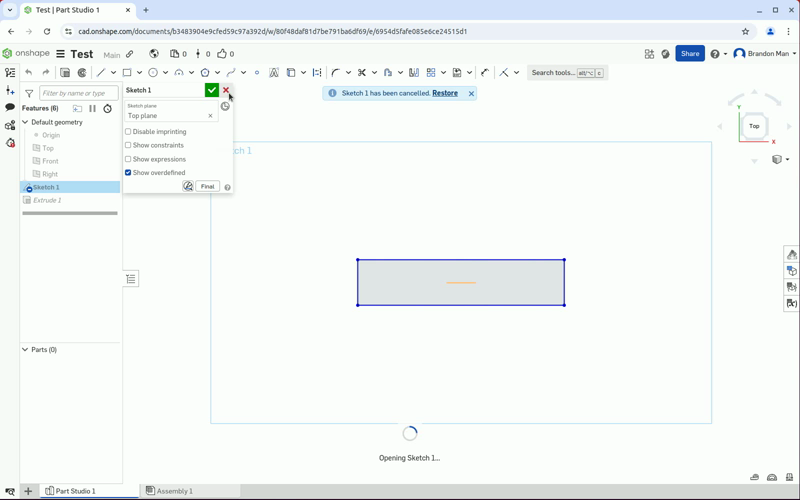
key(shift+s)
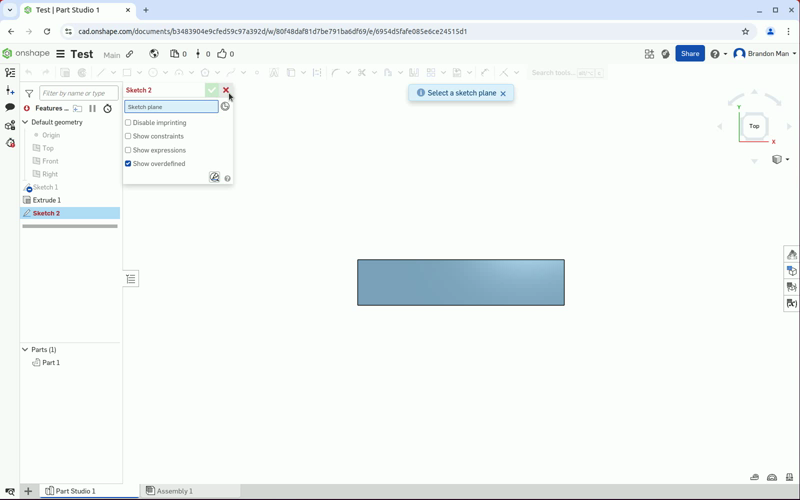
mouse_move(73, 150)
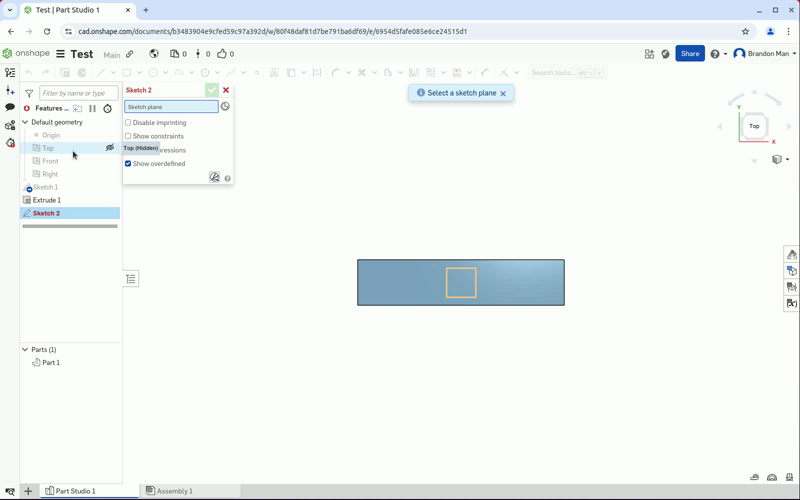
click(73, 150)
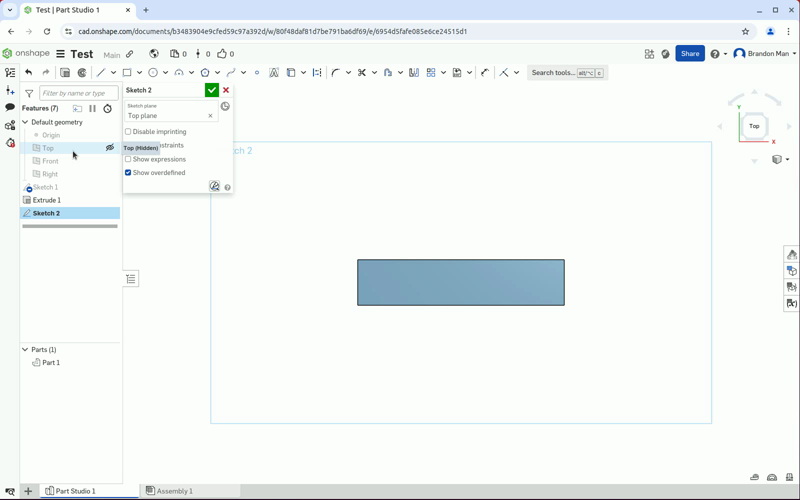
mouse_move(73, 352)
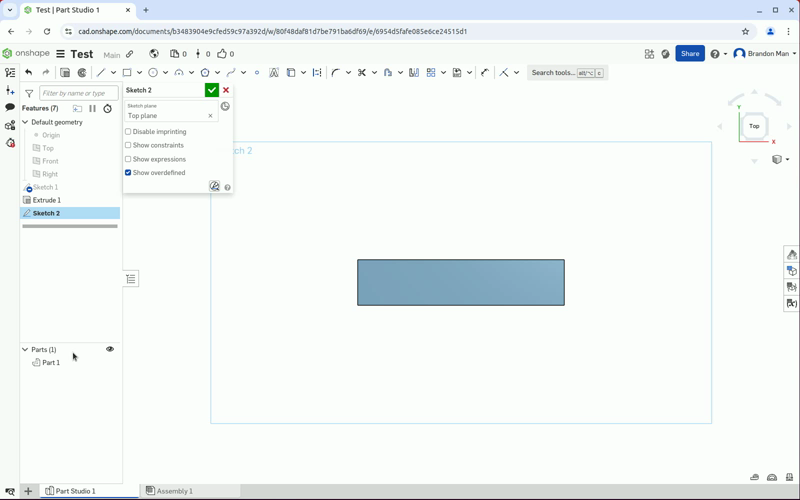
key(y)
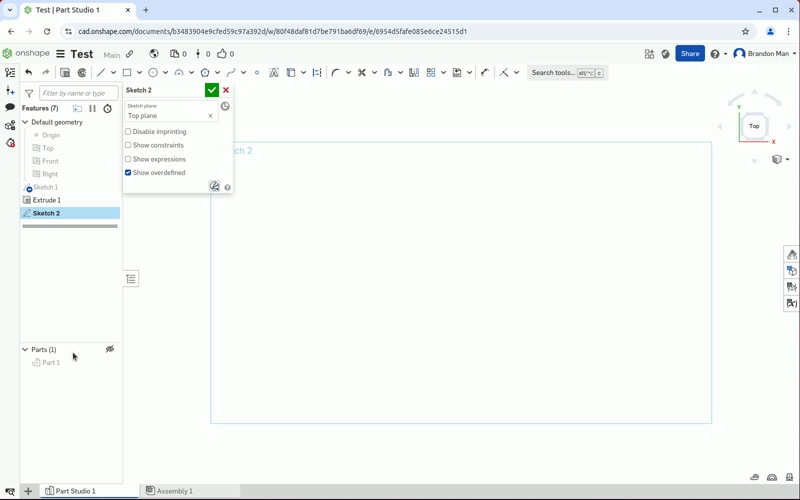
key(l)
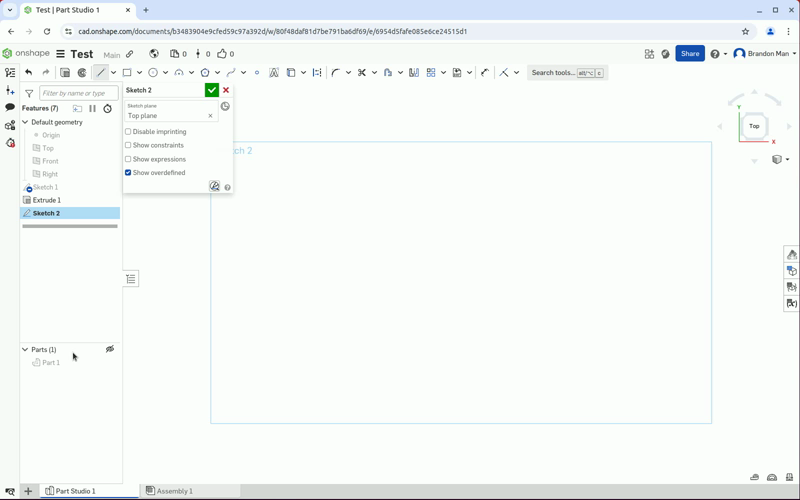
key_down(shift)
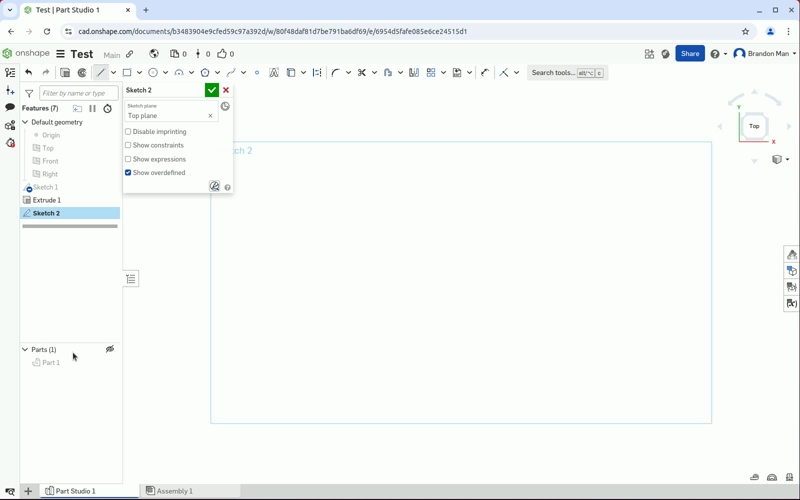
mouse_move(348, 314)
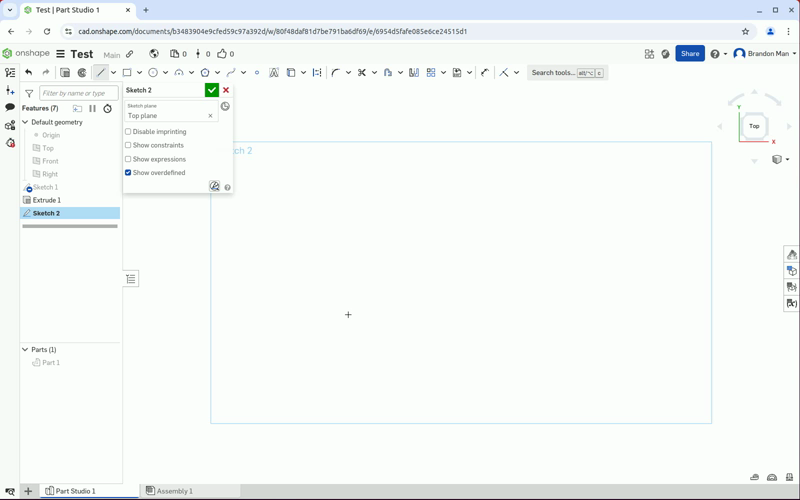
click(348, 314)
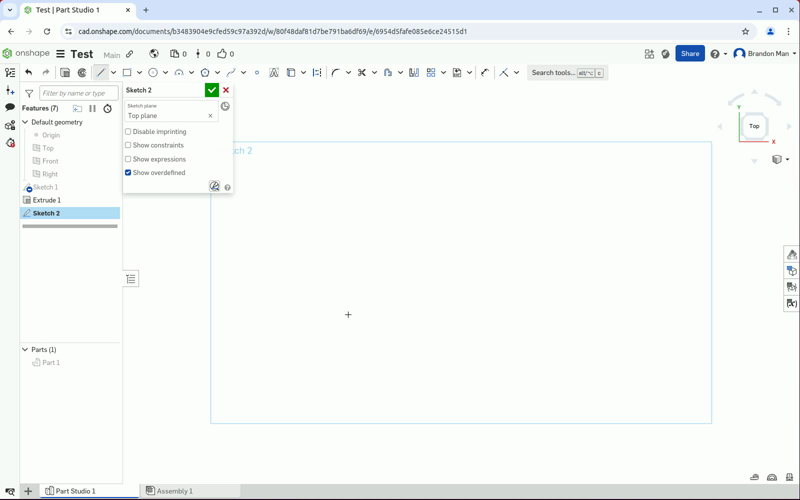
key_up(shift)
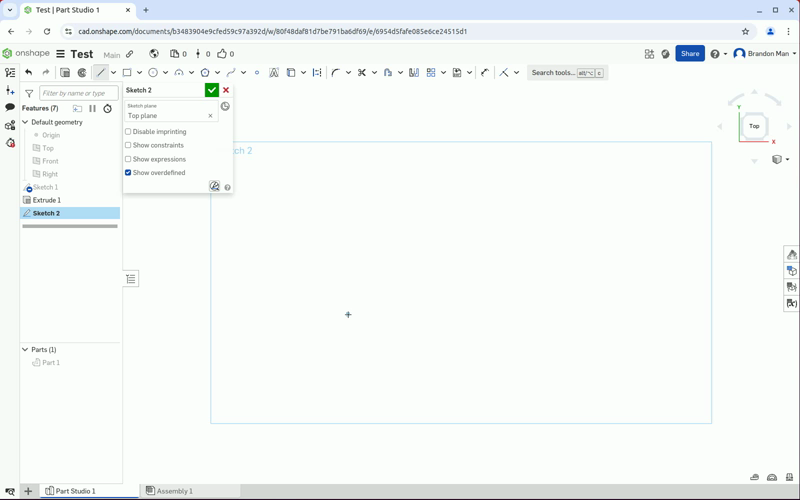
key_down(shift)
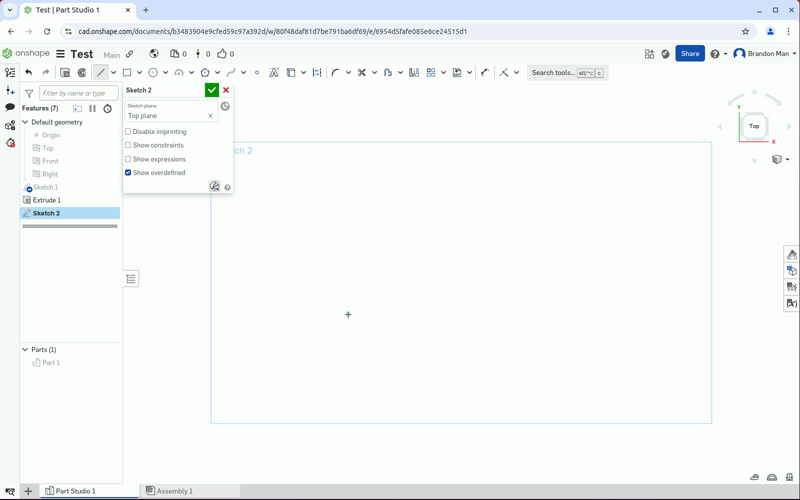
mouse_move(572, 314)
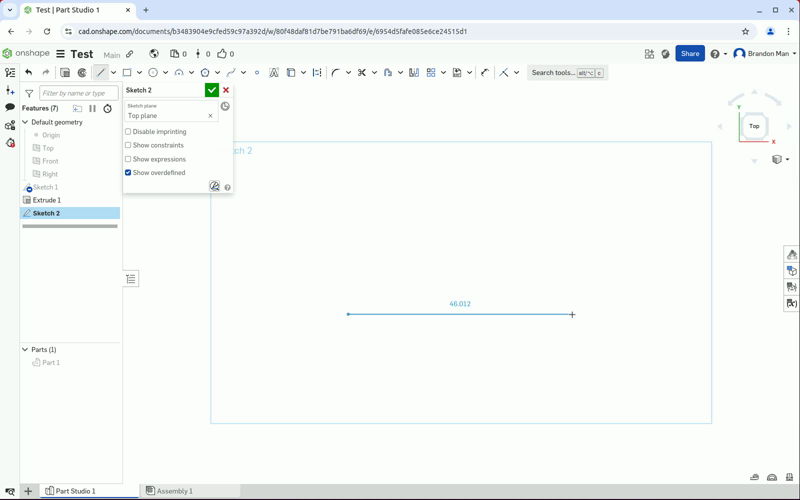
click(572, 314)
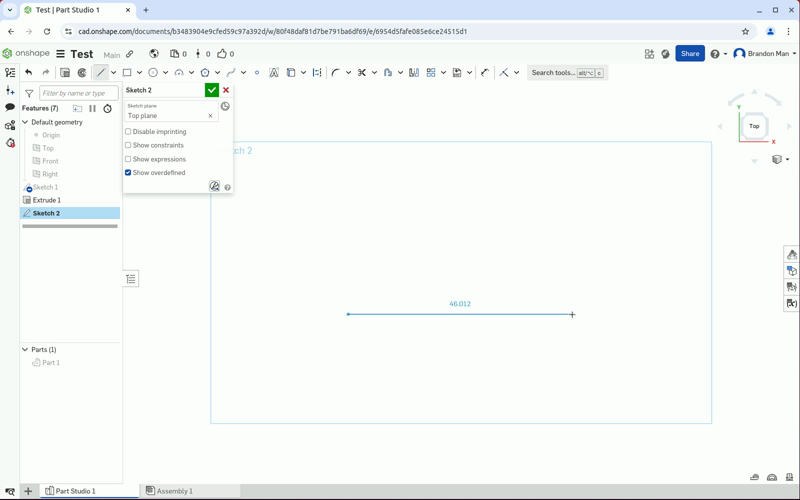
key_up(shift)
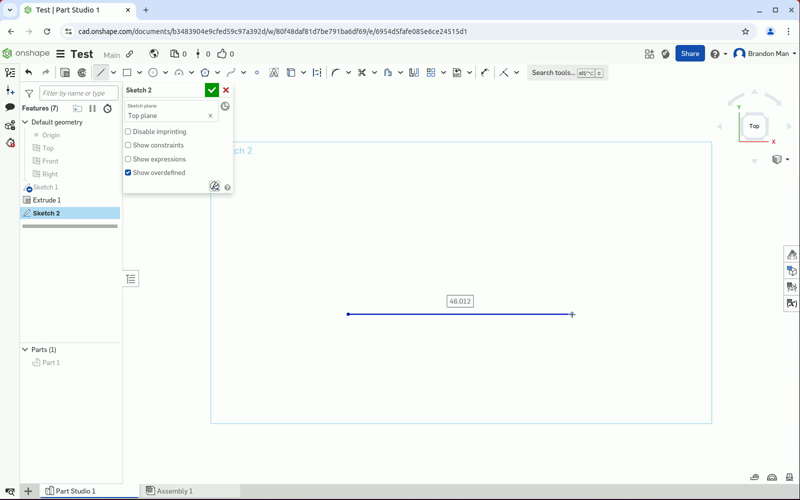
key_down(shift)
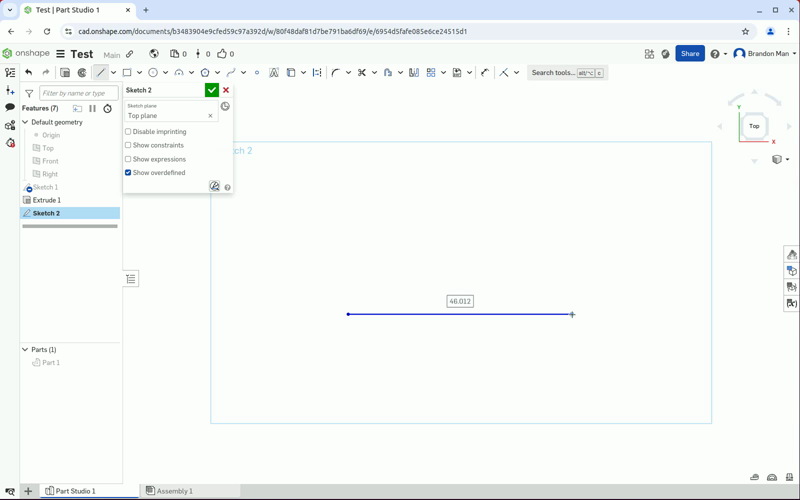
mouse_move(572, 253)
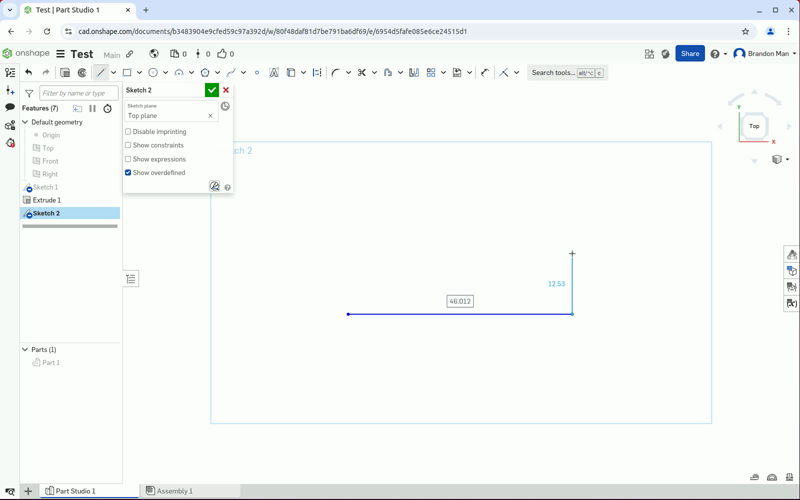
click(572, 253)
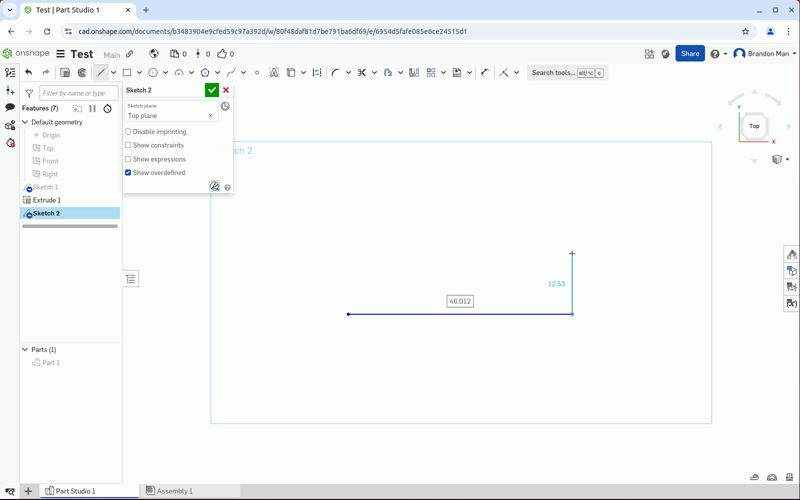
key_up(shift)
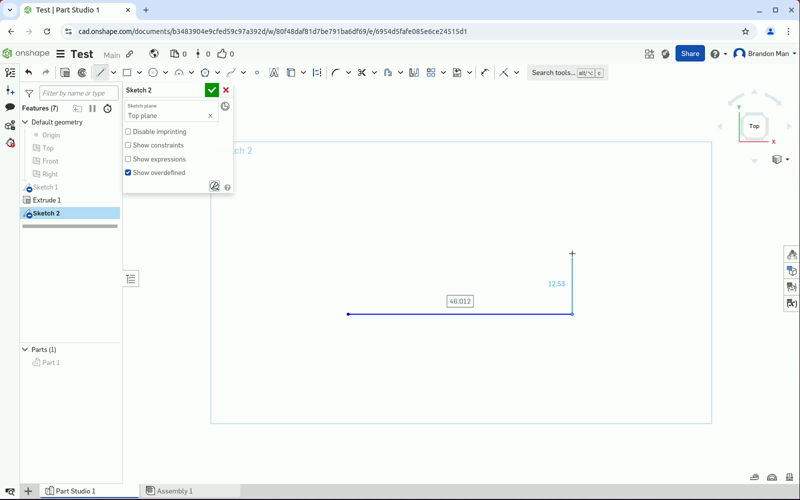
key_down(shift)
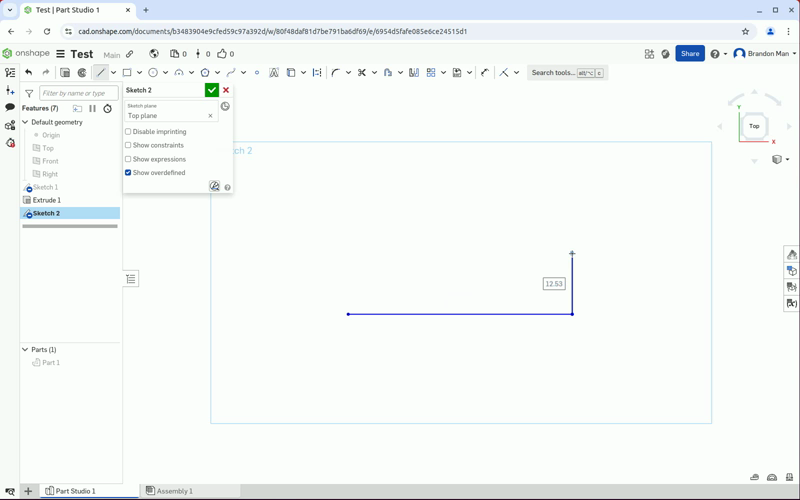
mouse_move(348, 253)
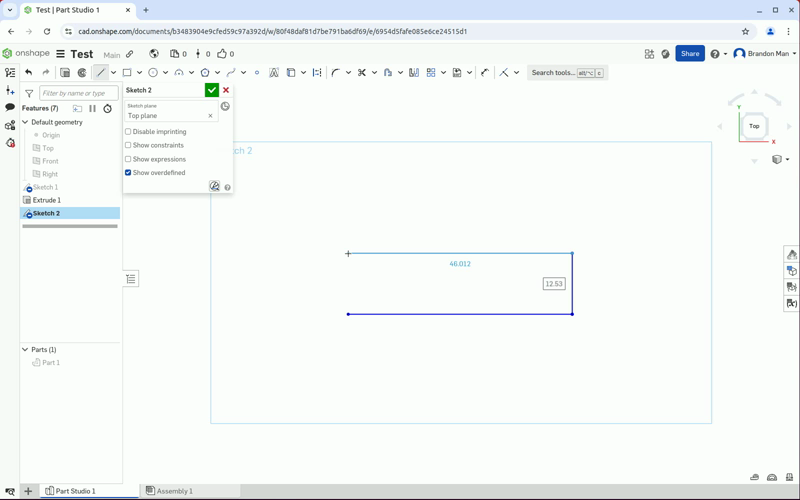
click(348, 253)
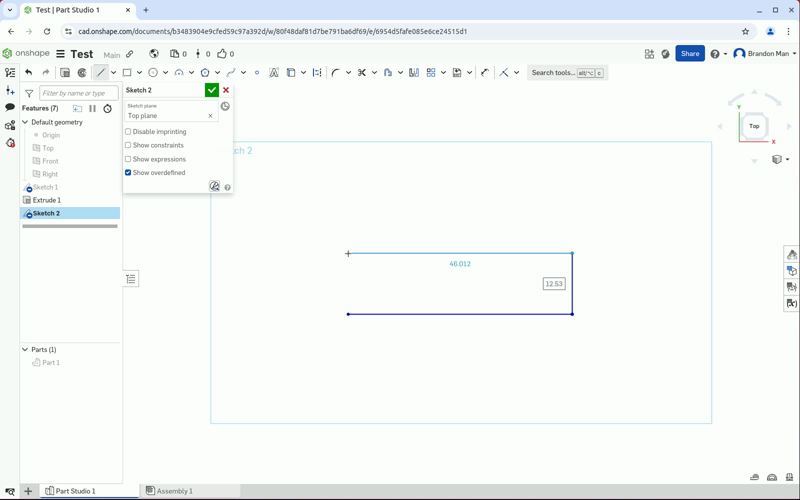
key_up(shift)
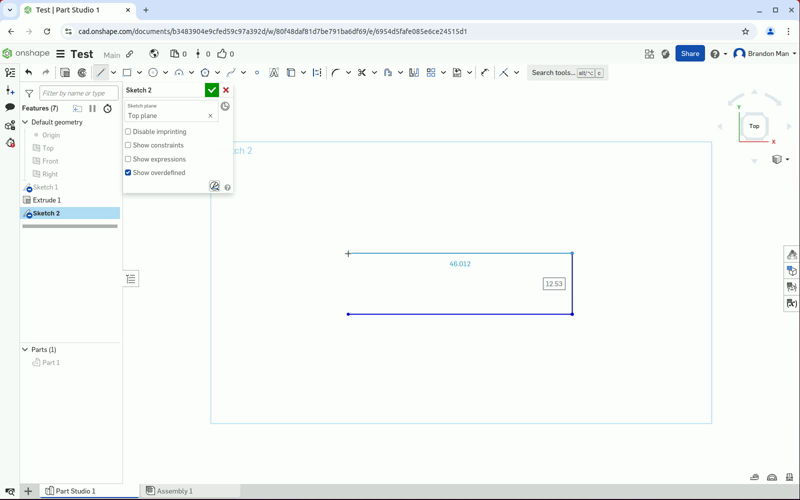
key_down(shift)
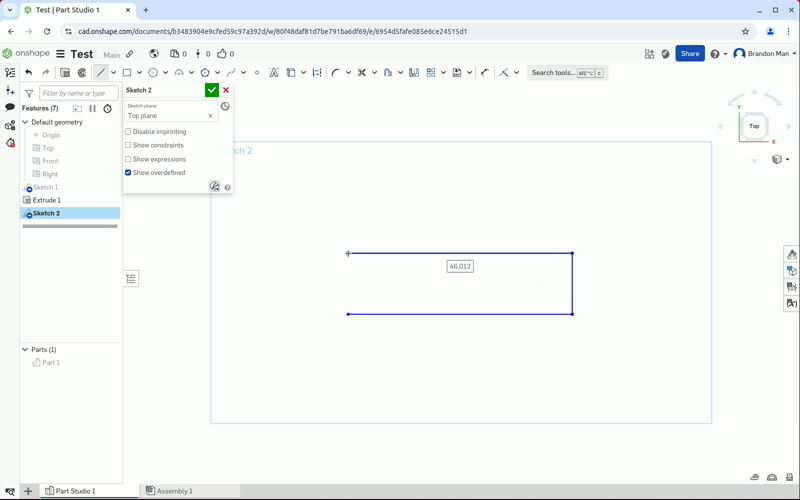
mouse_move(348, 314)
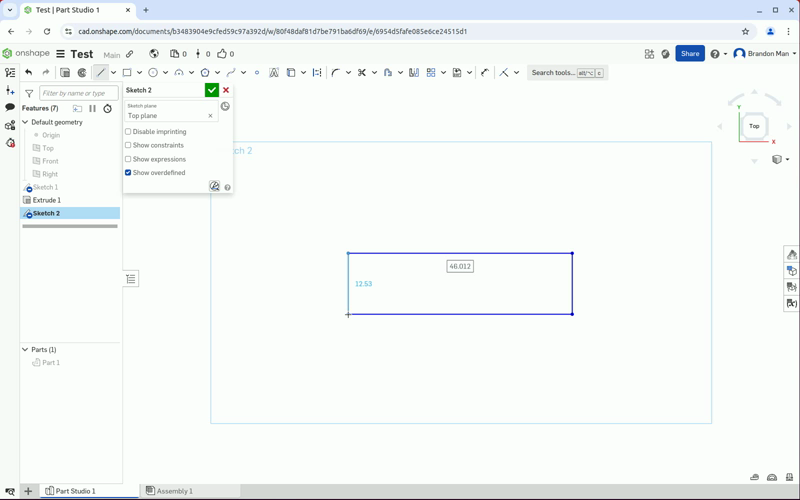
key_up(shift)
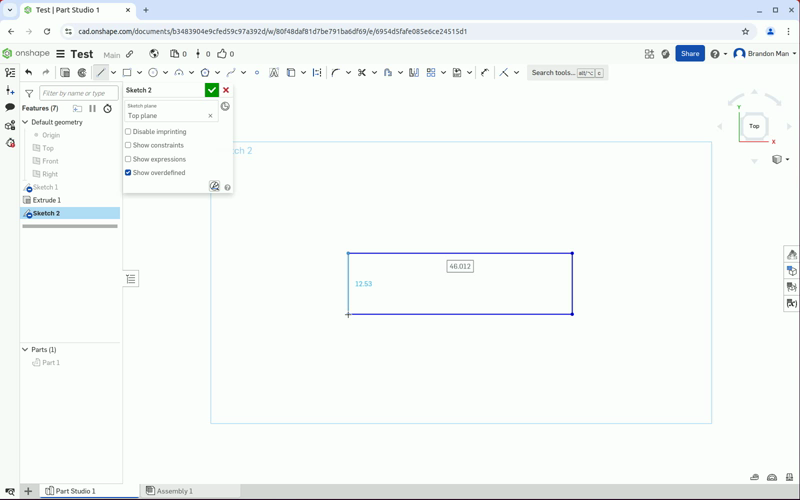
click(348, 314)
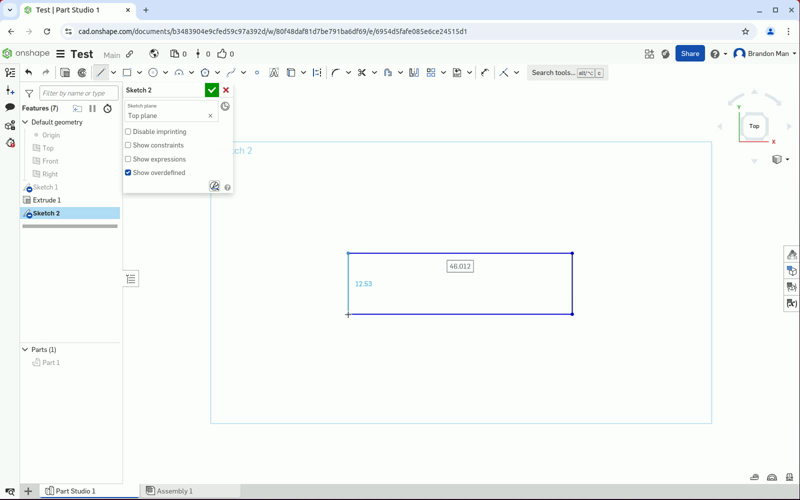
key(esc)
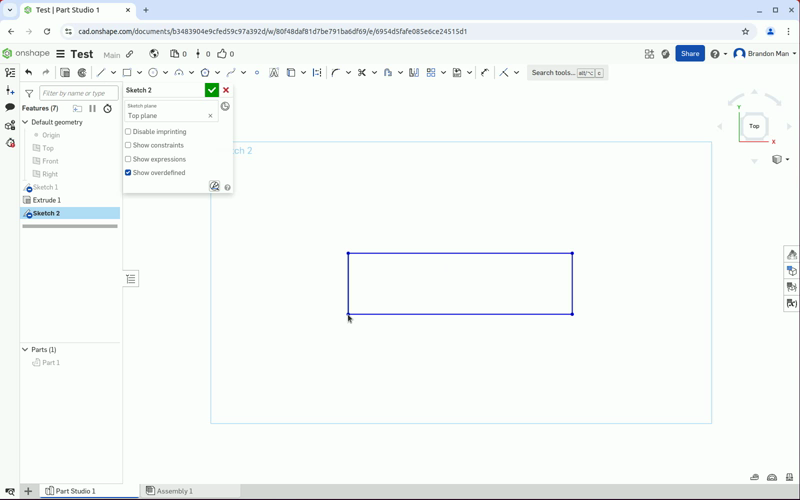
key(l)
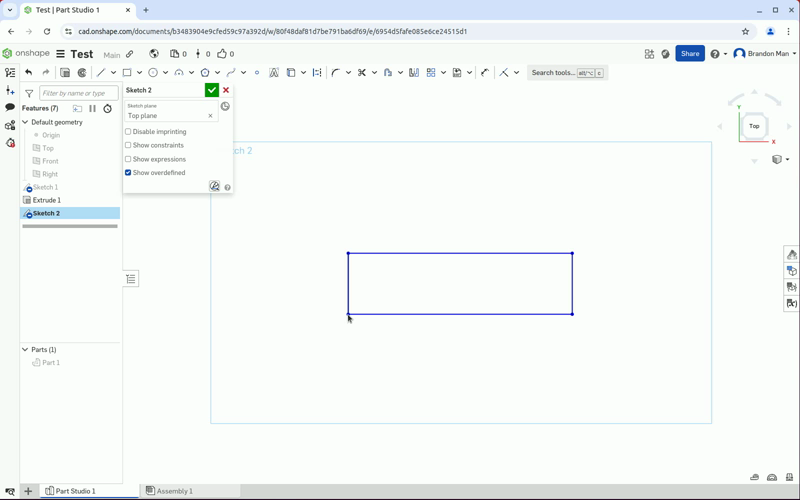
key_down(shift)
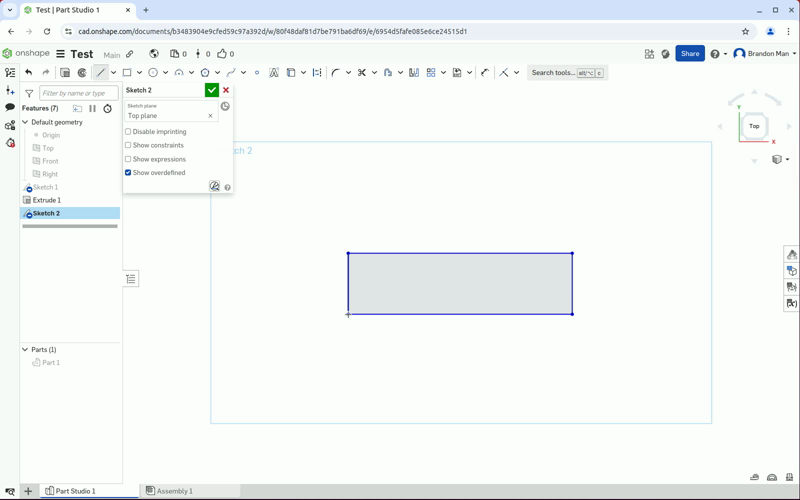
mouse_move(357, 305)
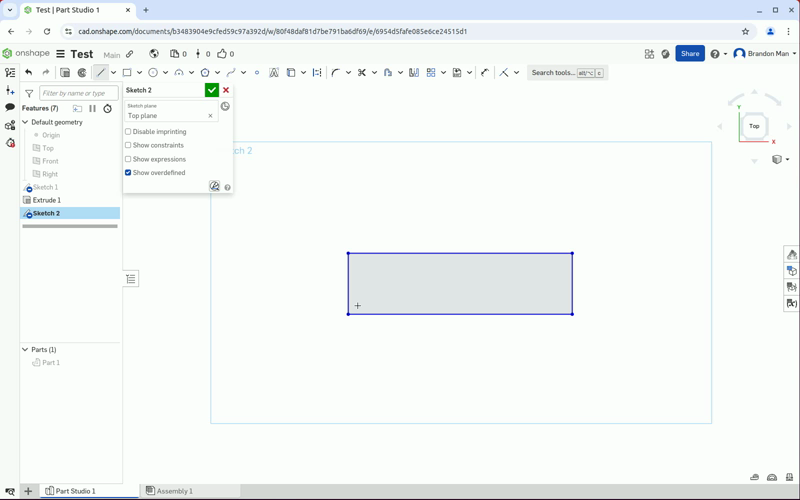
click(357, 305)
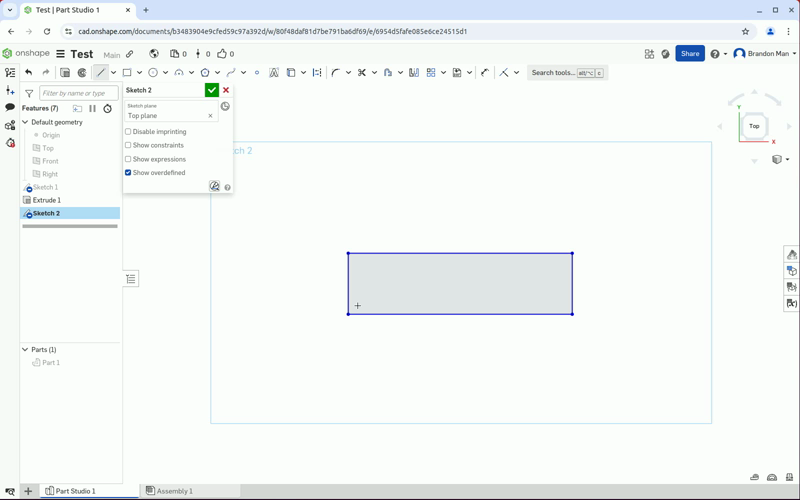
key_up(shift)
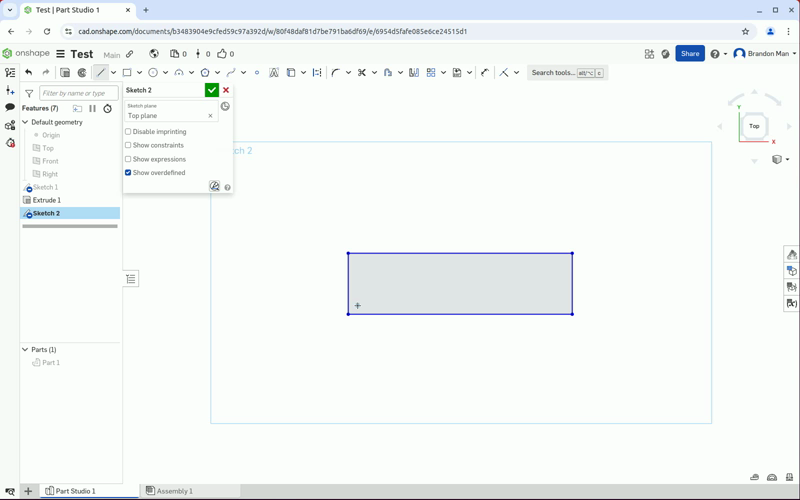
key_down(shift)
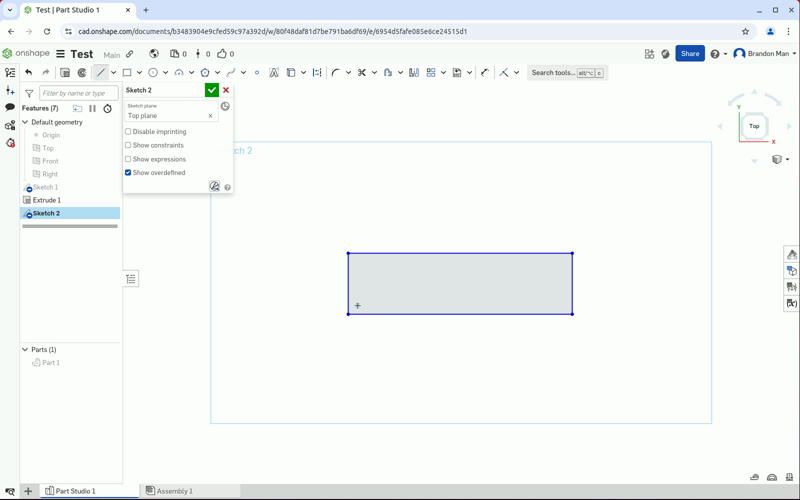
mouse_move(562, 305)
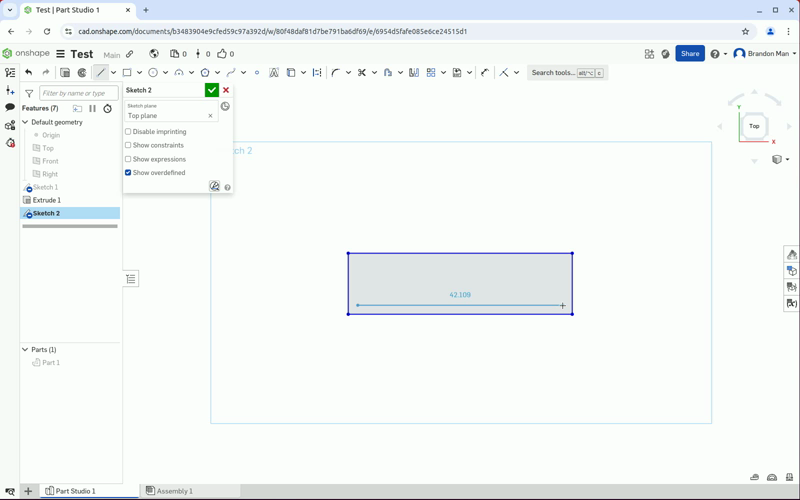
click(562, 305)
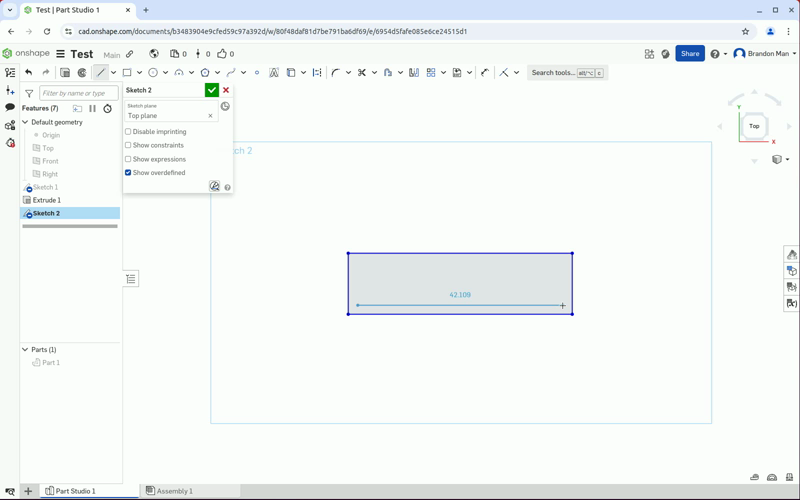
key_up(shift)
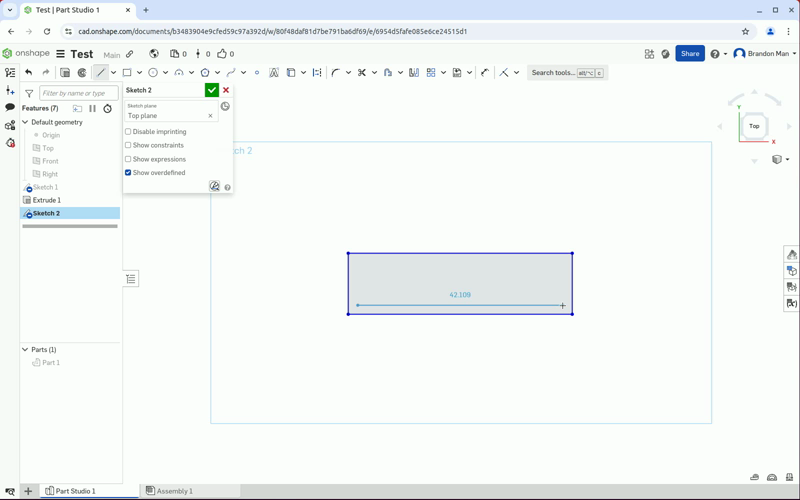
key_down(shift)
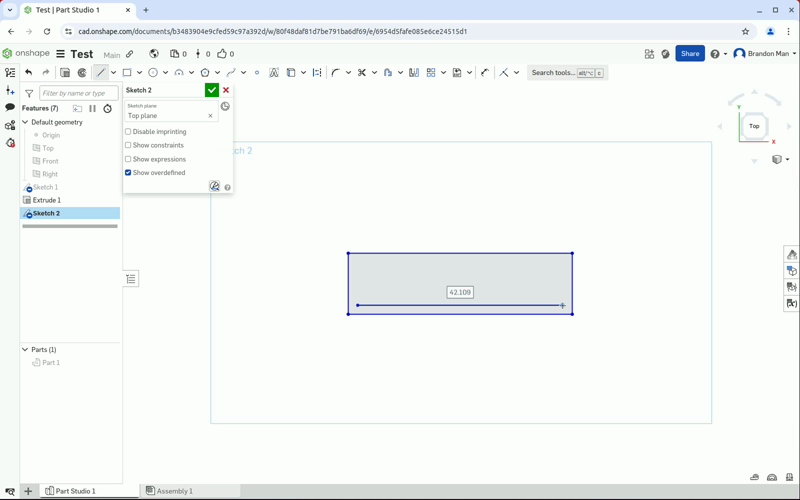
mouse_move(589, 305)
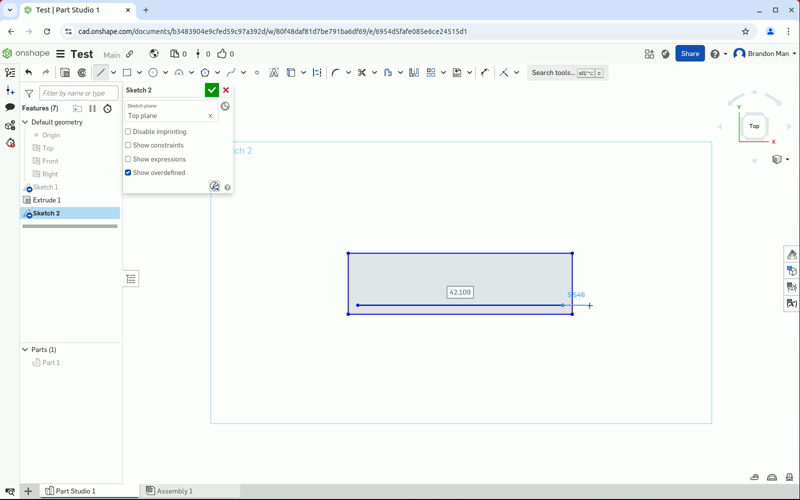
mouse_move(562, 260)
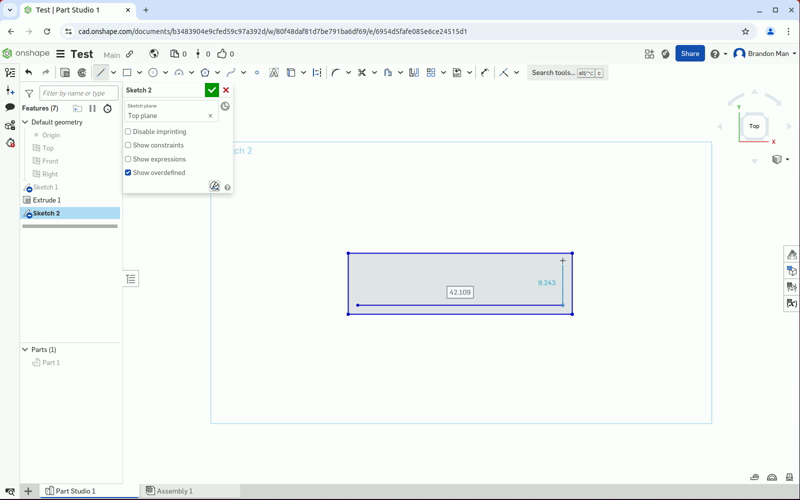
click(562, 260)
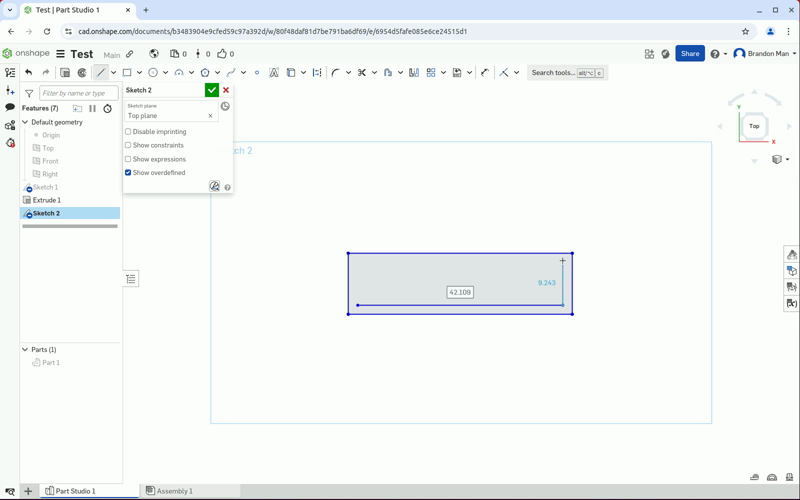
key_up(shift)
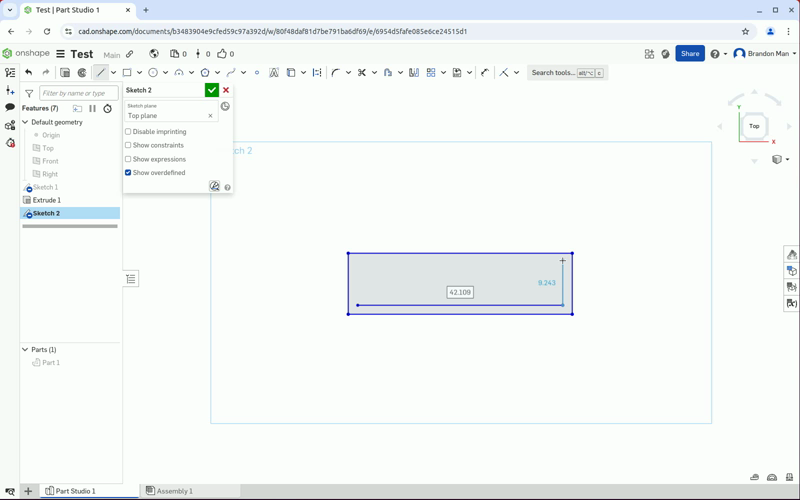
key_down(shift)
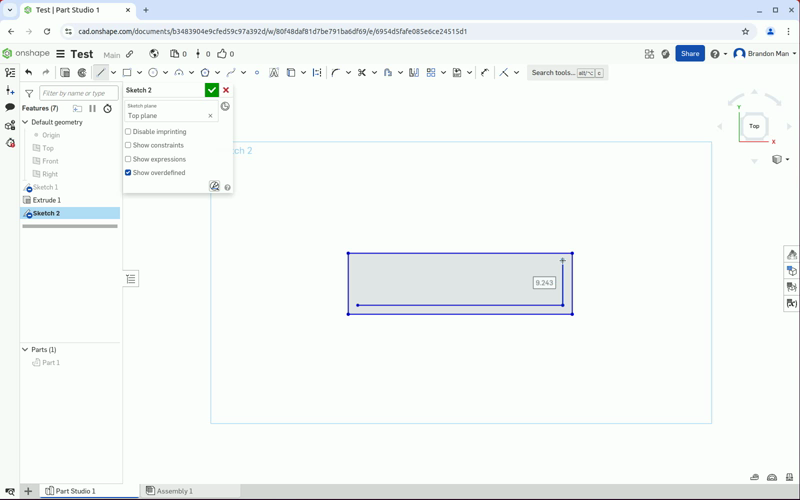
mouse_move(357, 260)
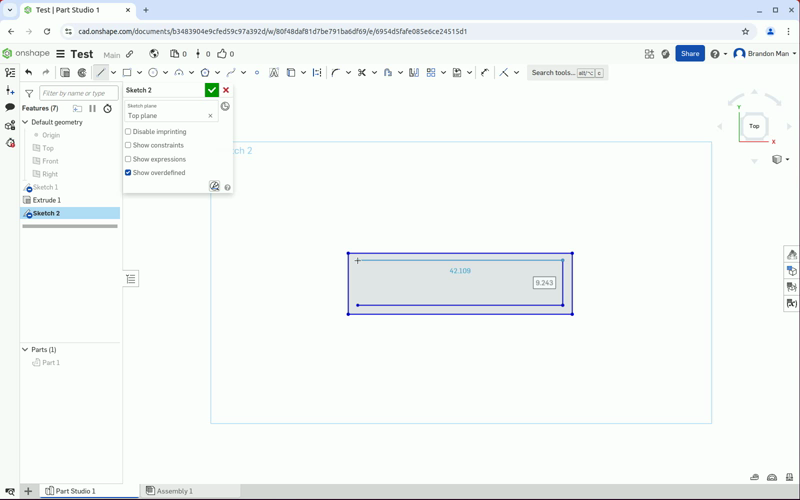
click(357, 260)
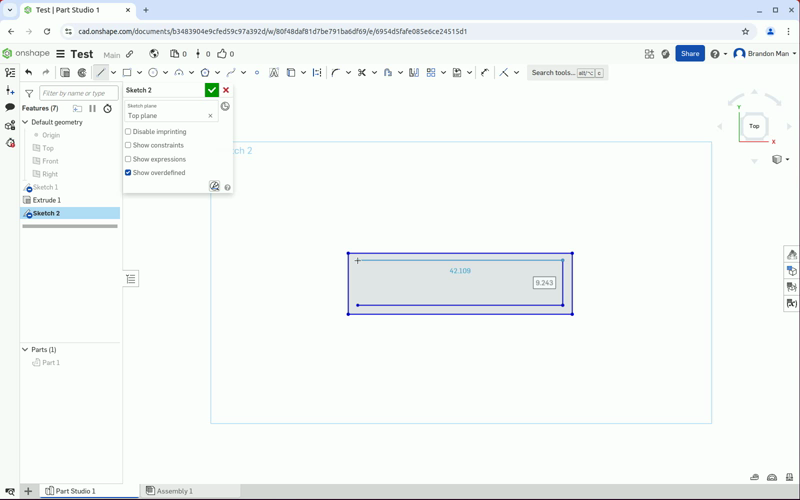
key_up(shift)
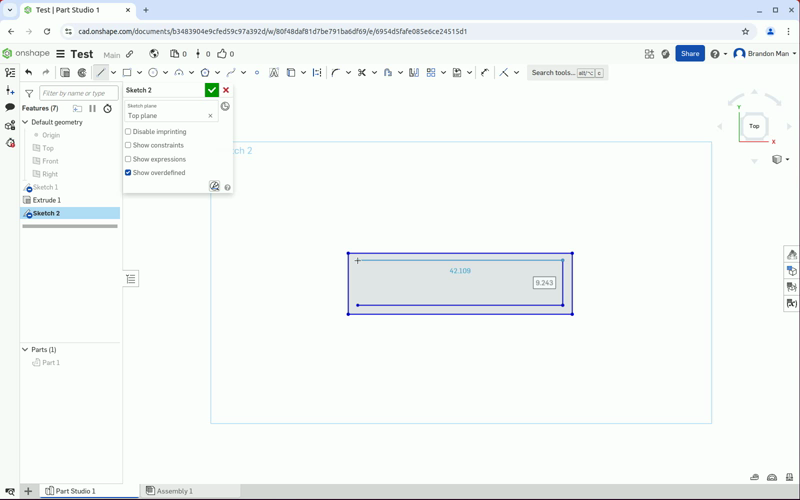
mouse_move(387, 260)
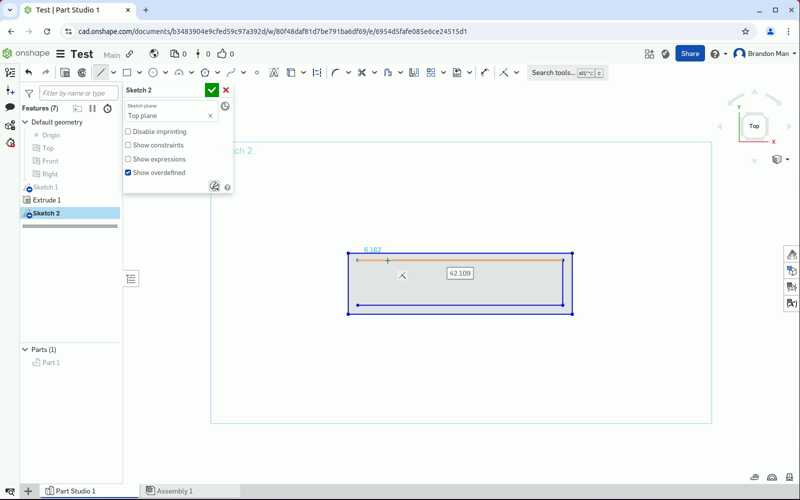
key_down(shift)
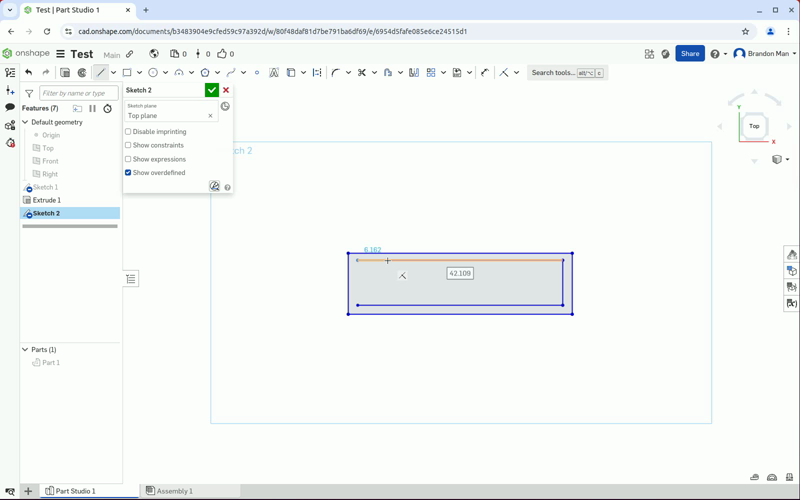
mouse_move(357, 305)
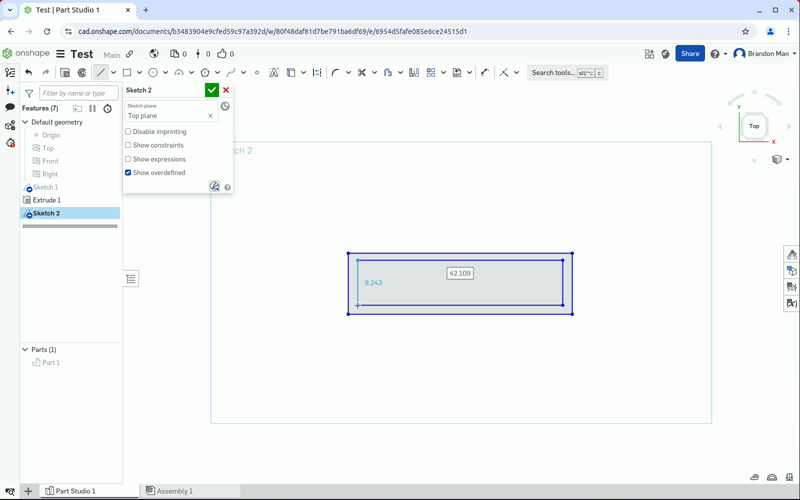
key_up(shift)
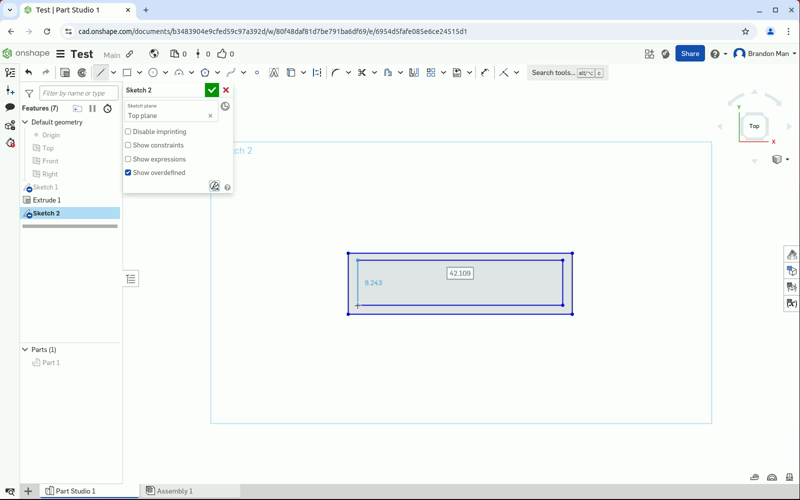
click(357, 305)
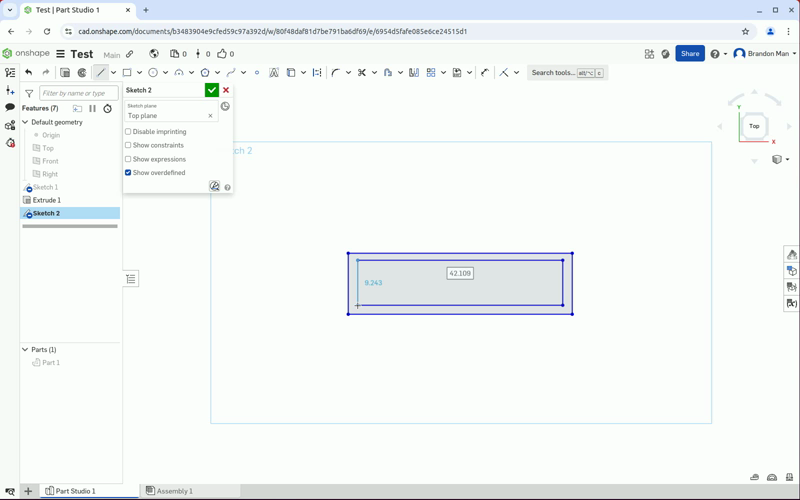
key(esc)
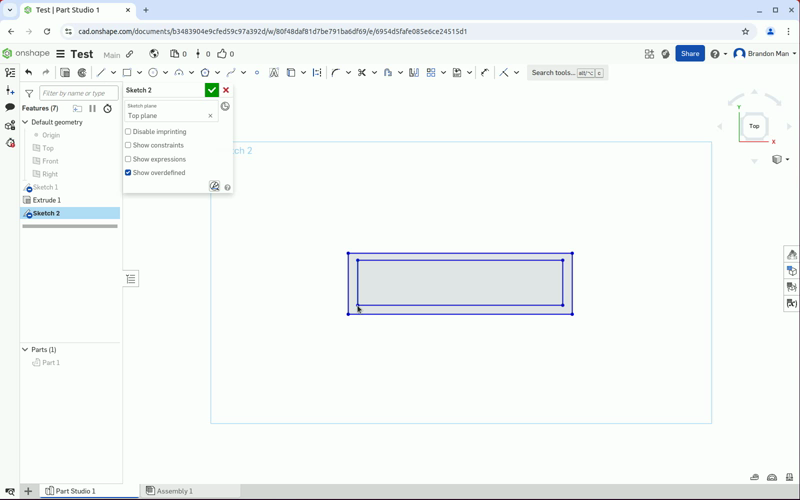
mouse_move(560, 308)
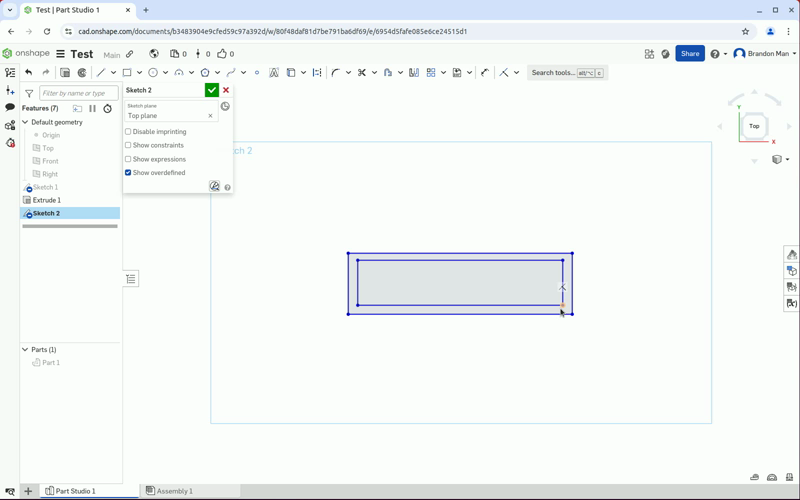
click(560, 308)
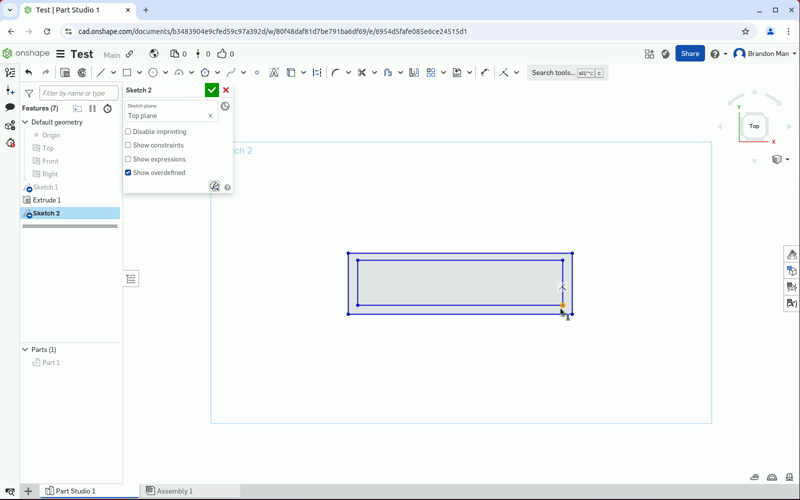
mouse_move(73, 352)
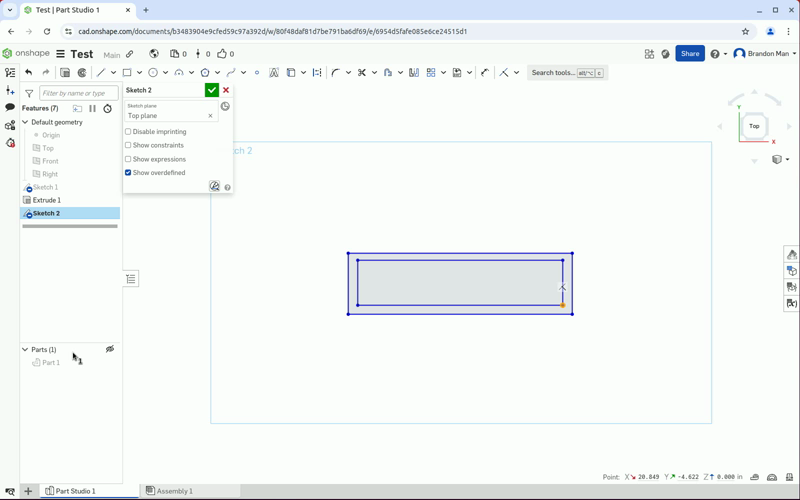
key(shift+y)
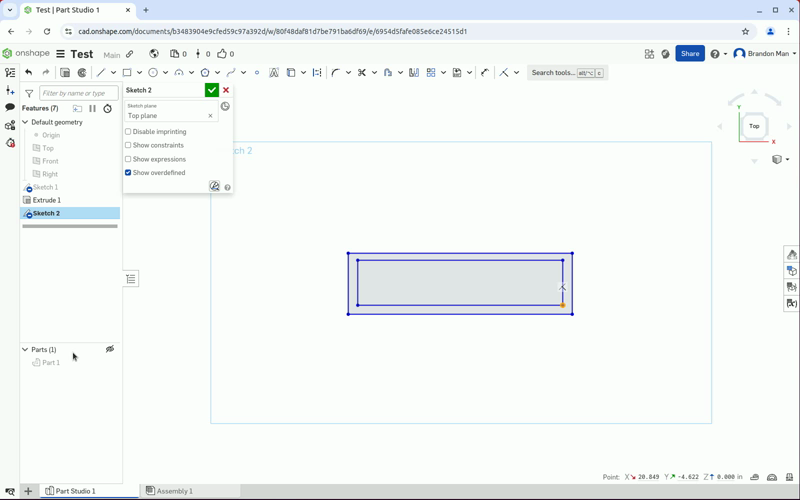
key(shift+e)
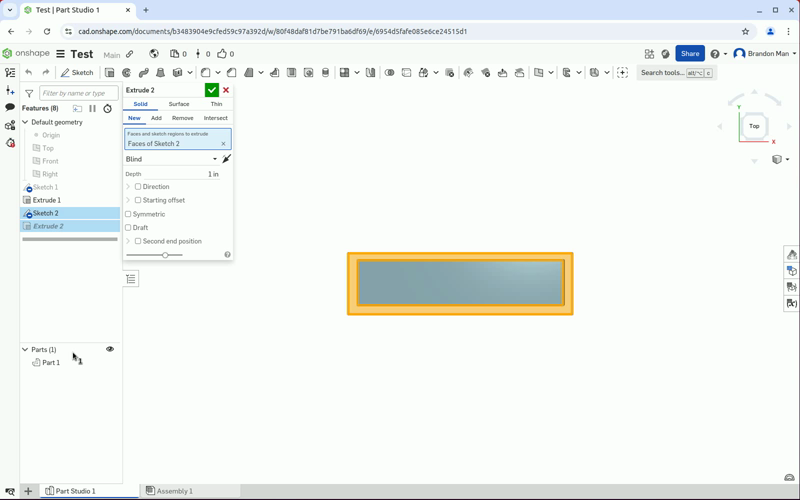
mouse_move(143, 106)
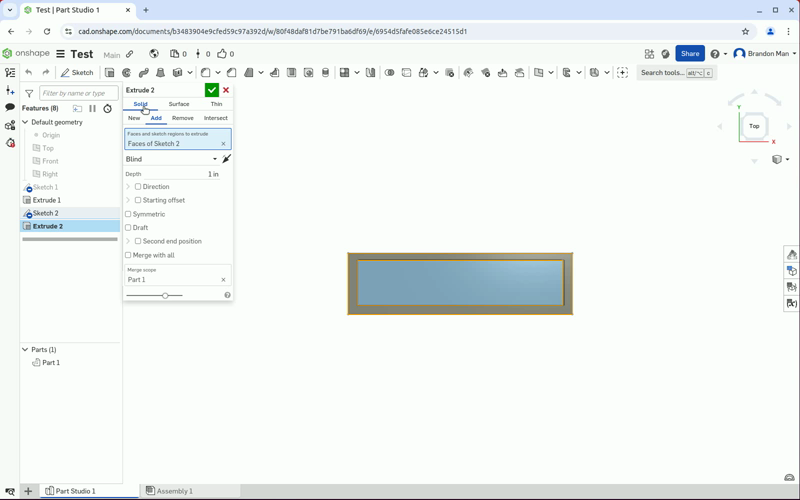
click(143, 106)
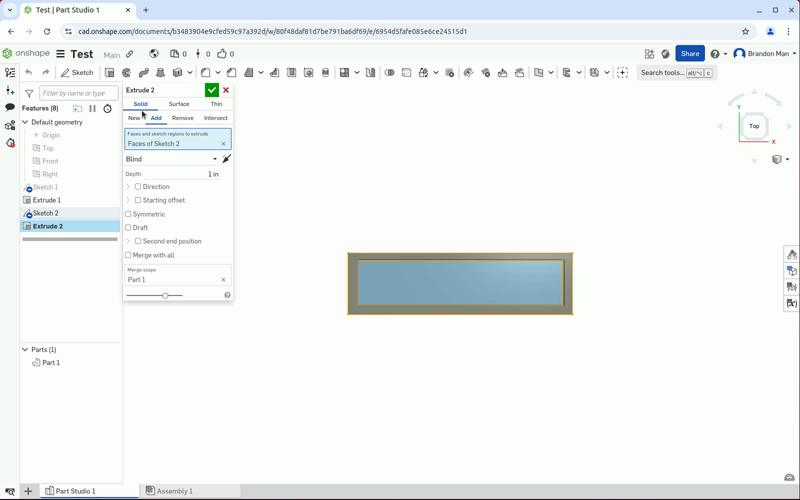
mouse_move(137, 120)
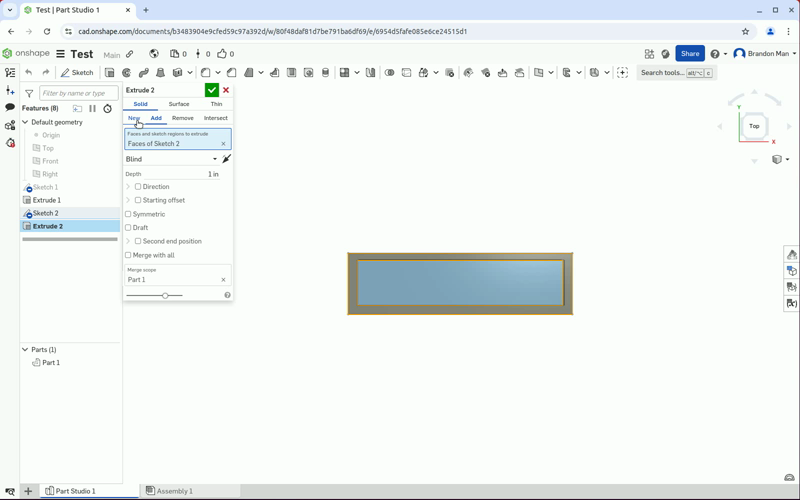
click(137, 120)
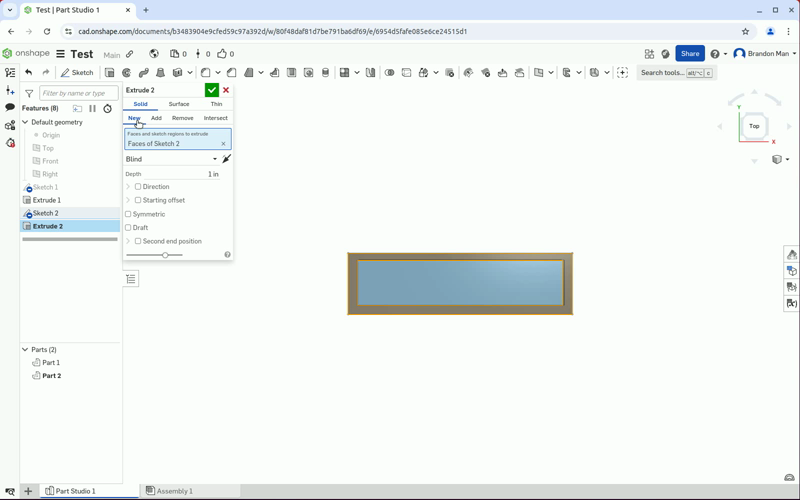
key(tab, 4)
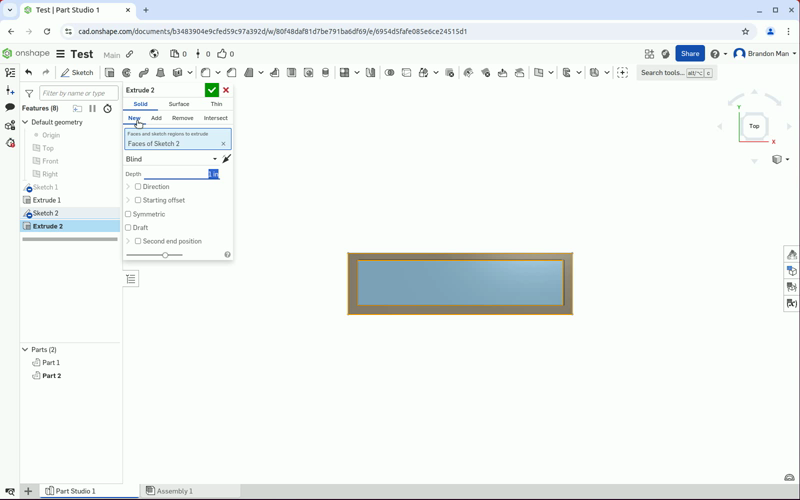
text(0.963)
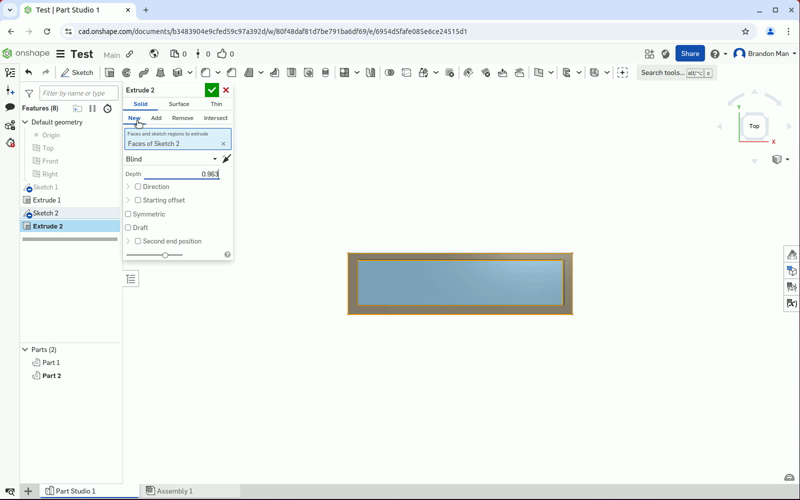
key(enter)
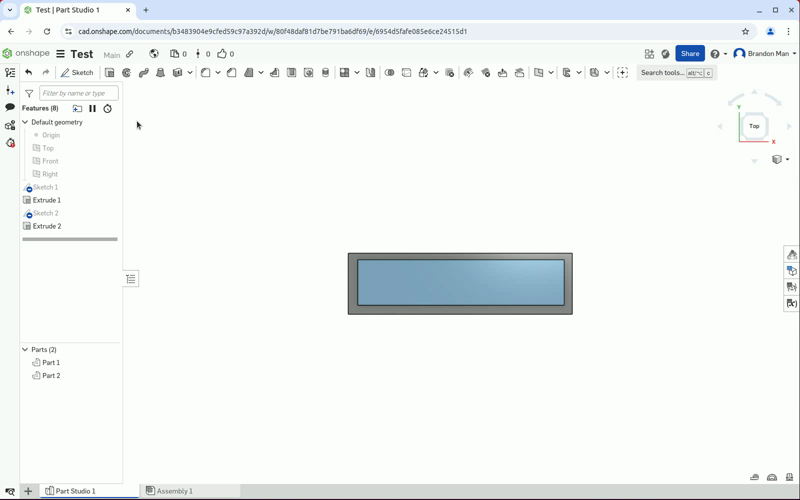
key(shift+h)
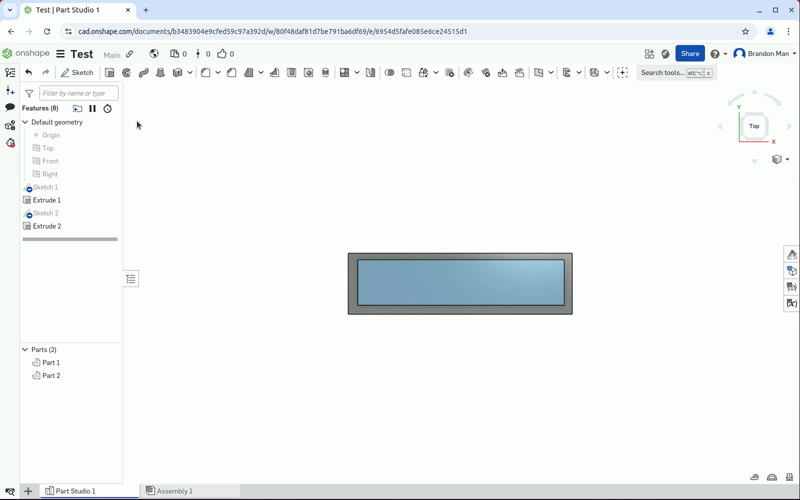
key(shift+h)
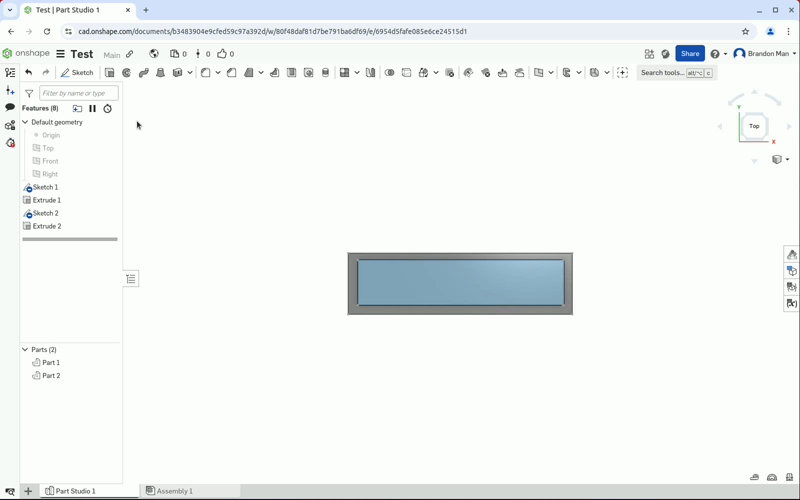
key(shift+7)
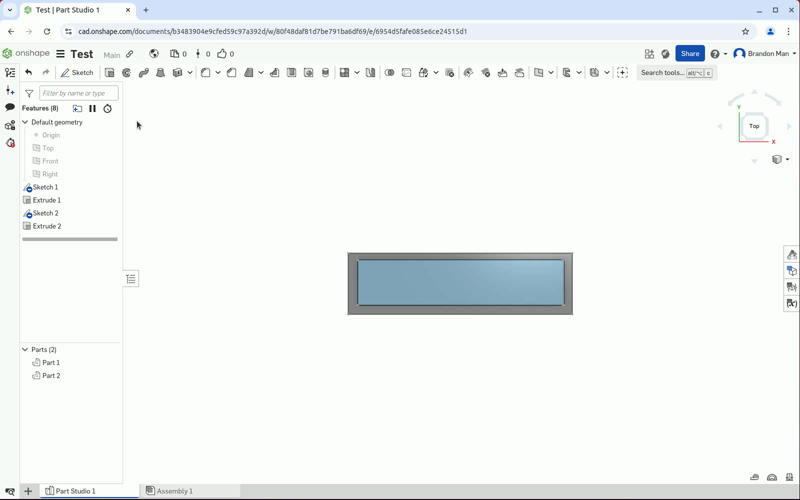
key(up, 3)
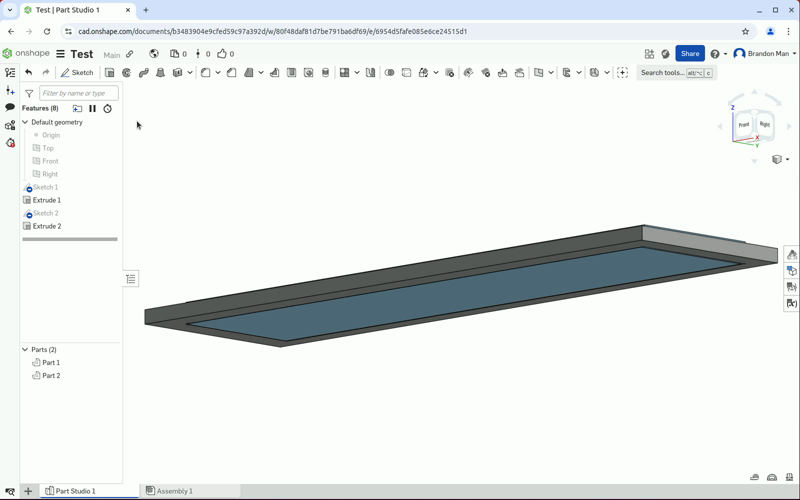
key(left, 3)
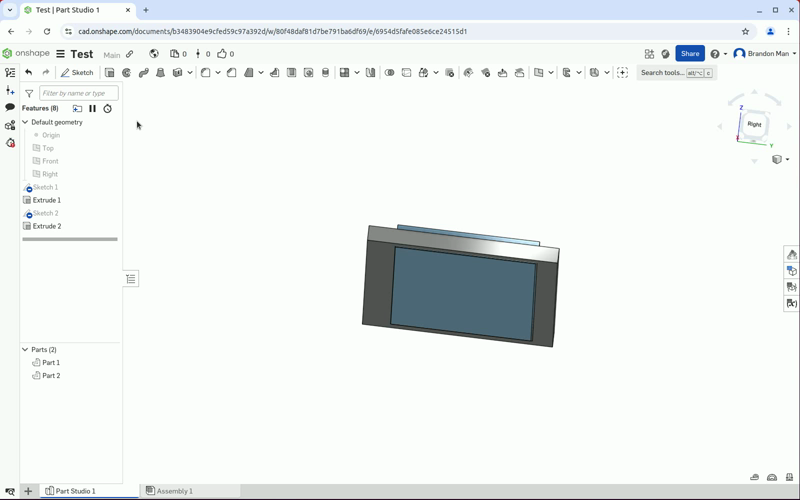
key(right, 3)
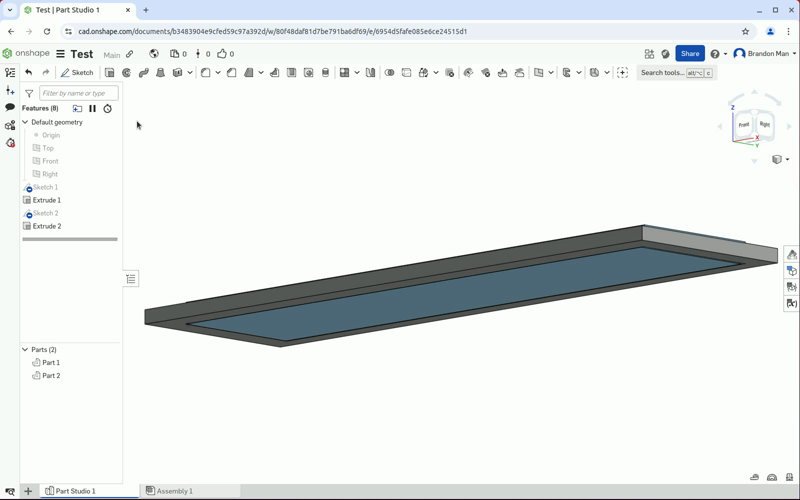
key(down, 3)
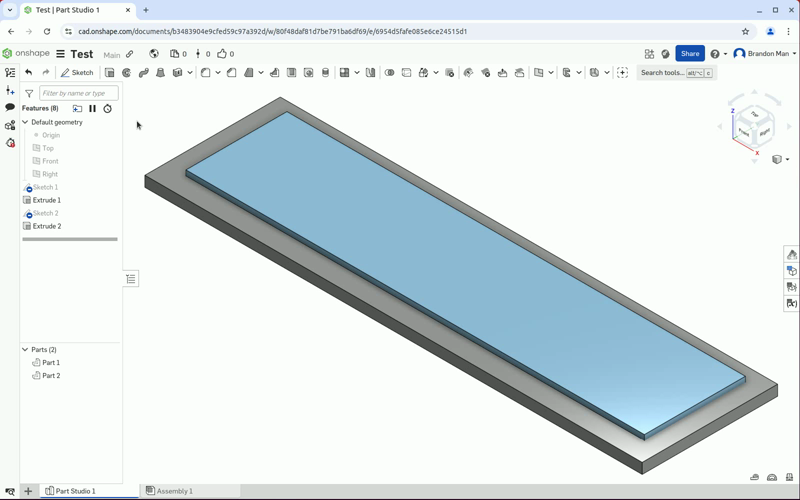
mouse_move(73, 189)
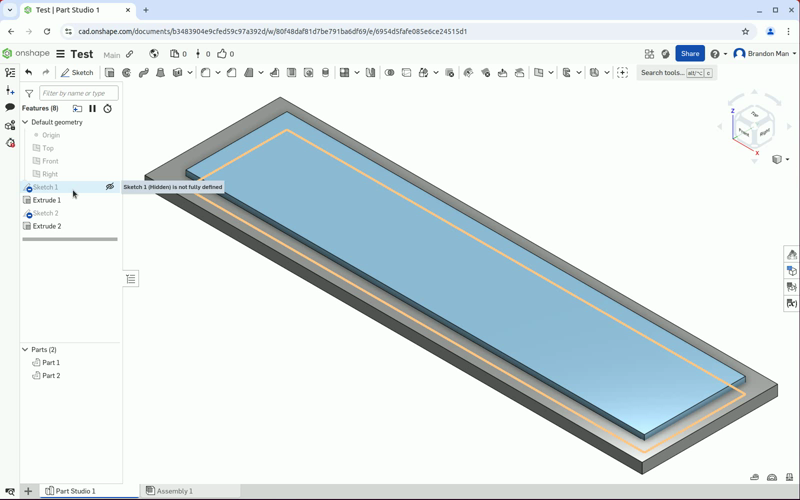
click(73, 189)